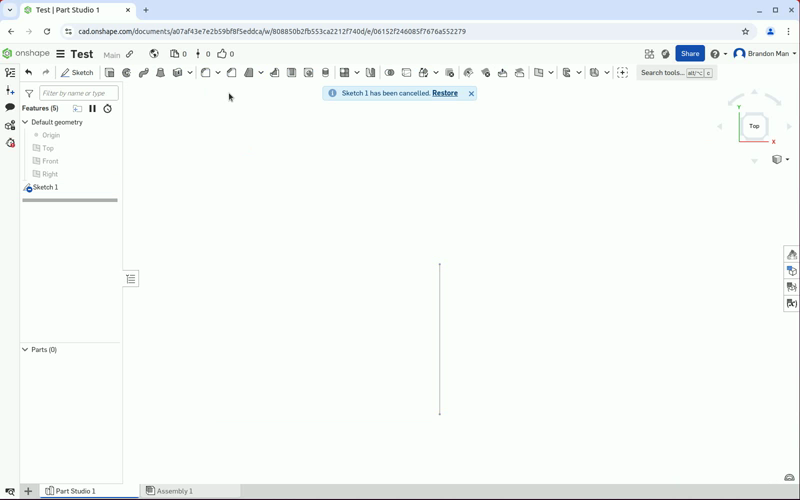
key(shift+h)
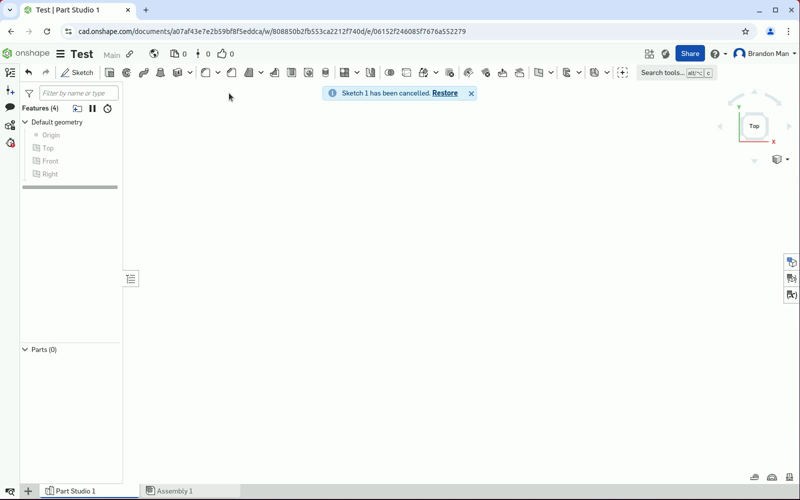
mouse_move(73, 352)
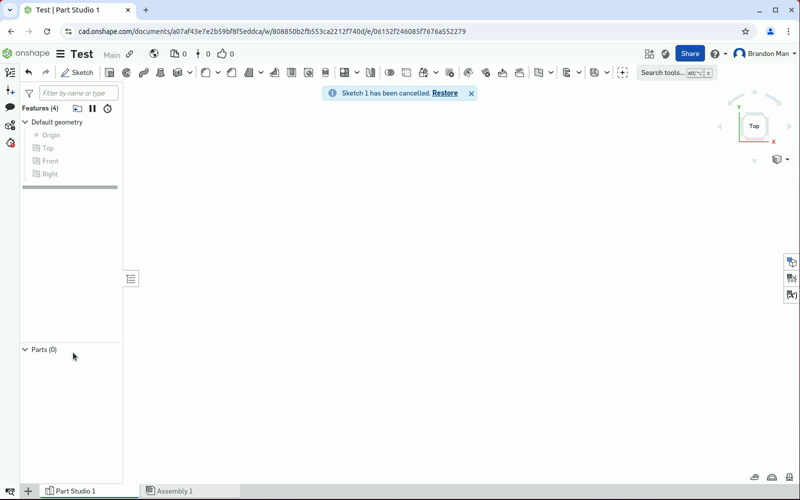
key(y)
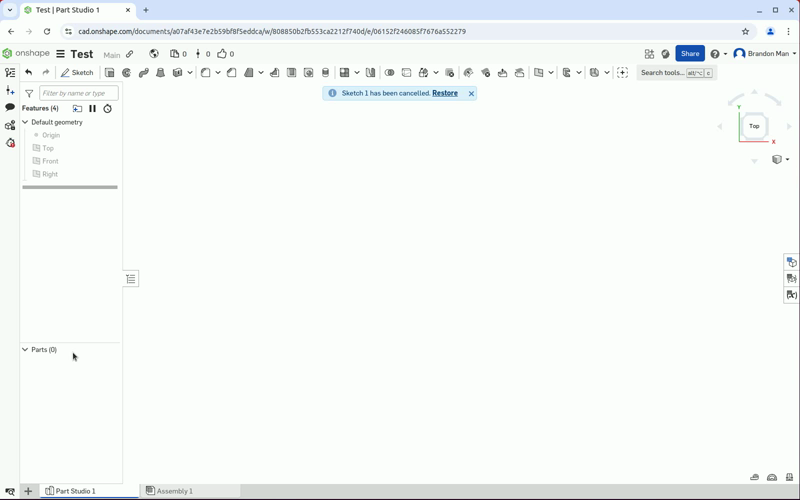
key(shift+p)
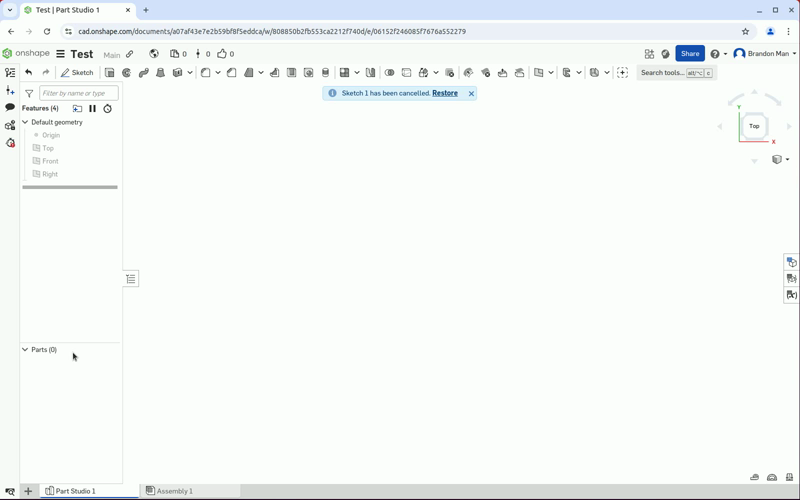
key(space)
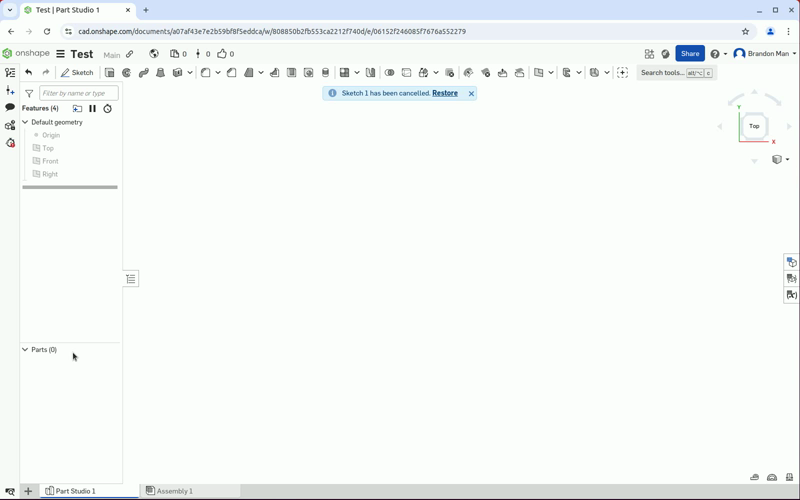
key_down(shift)
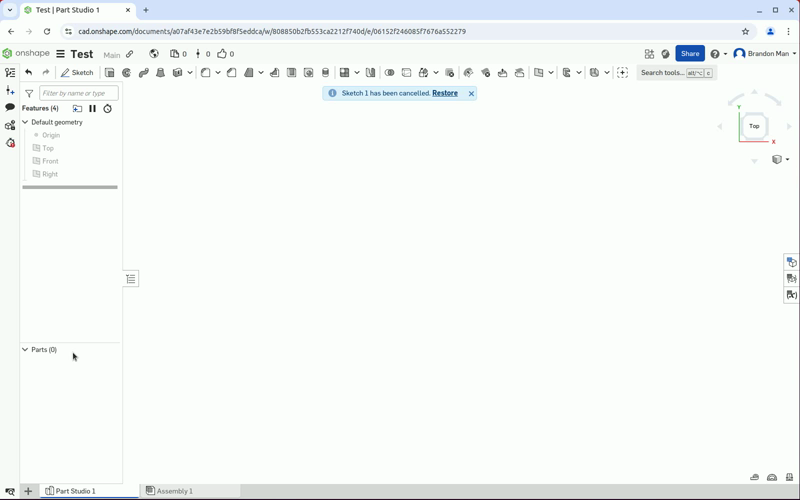
key(up)
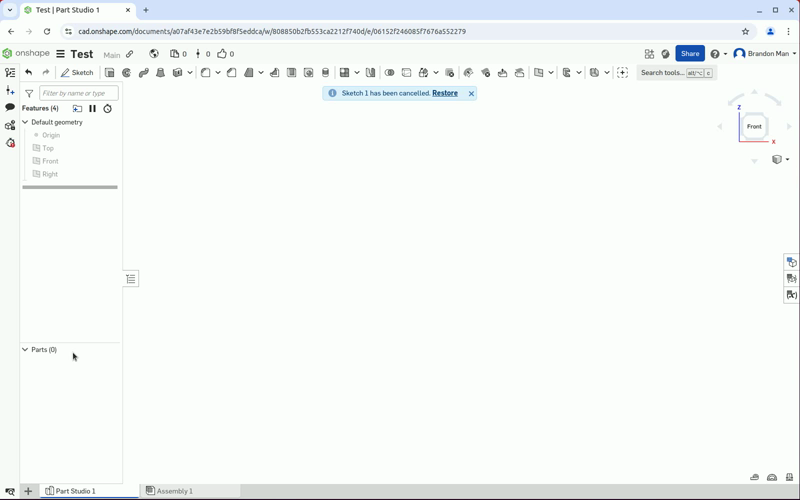
key_up(shift)
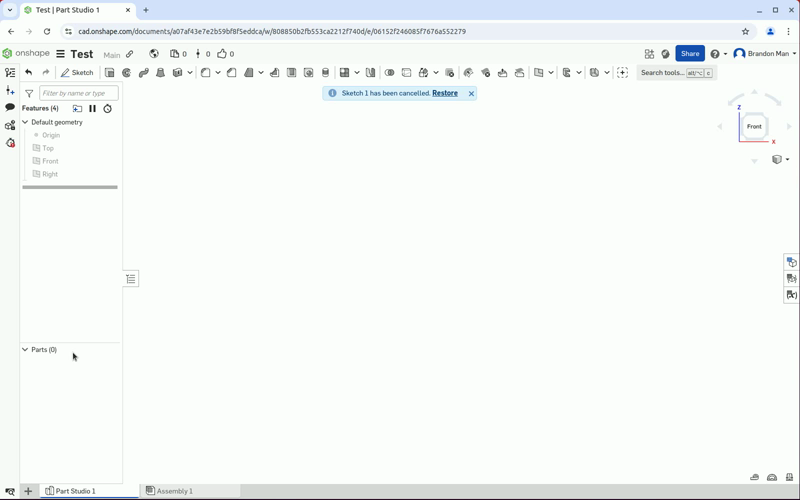
mouse_move(73, 352)
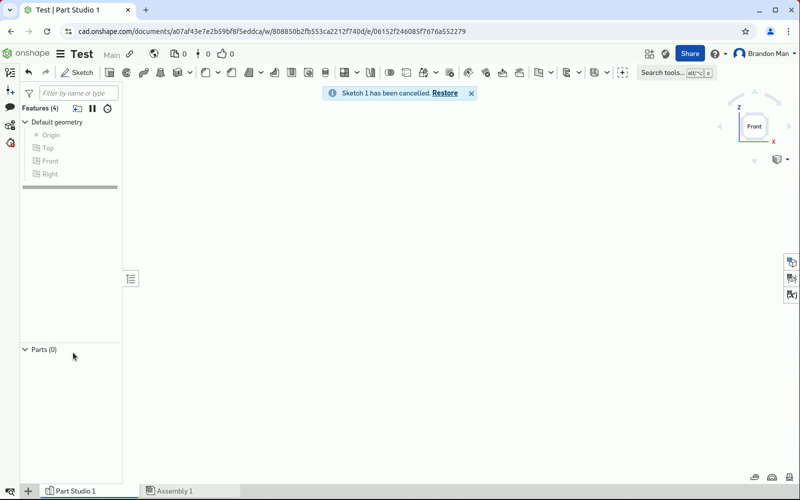
key(shift+y)
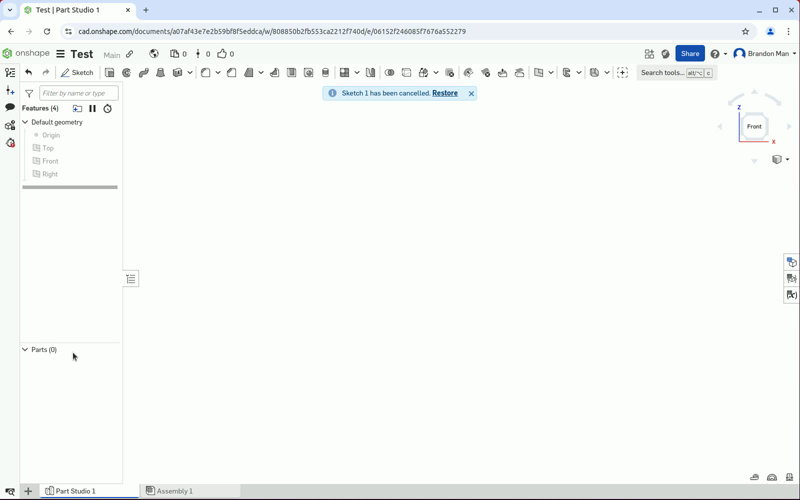
key(shift+s)
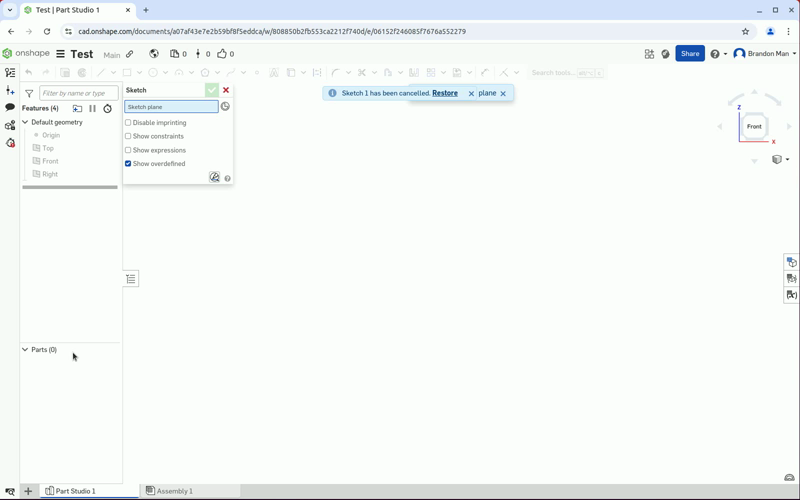
mouse_move(73, 163)
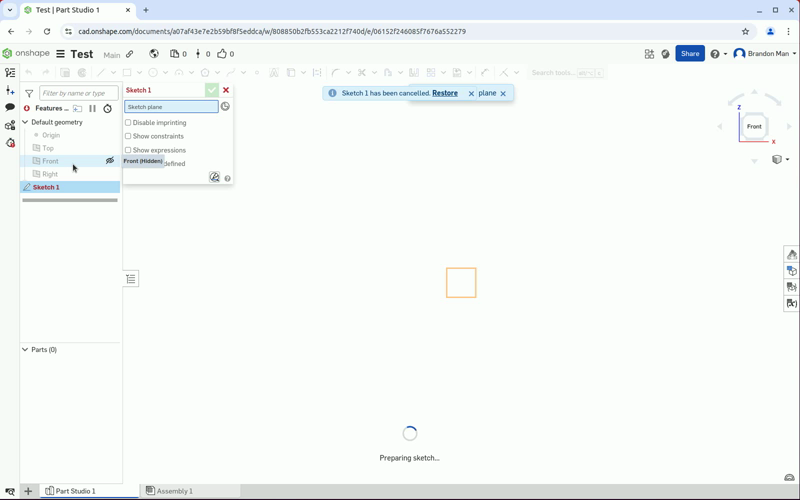
click(73, 163)
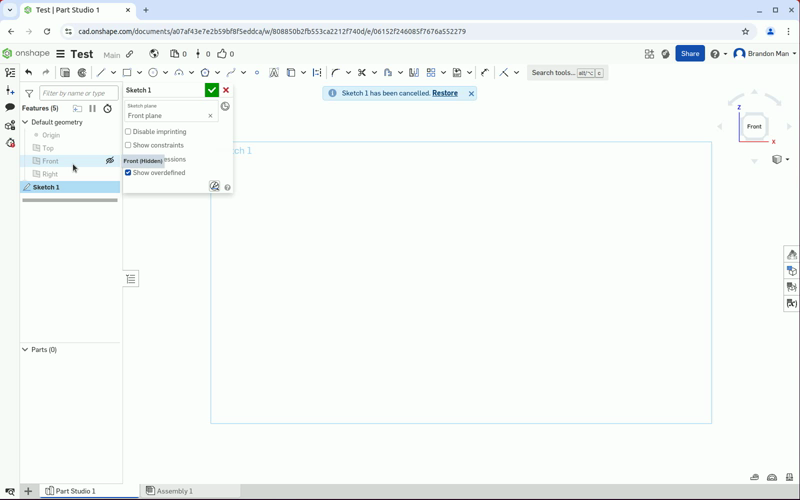
mouse_move(73, 352)
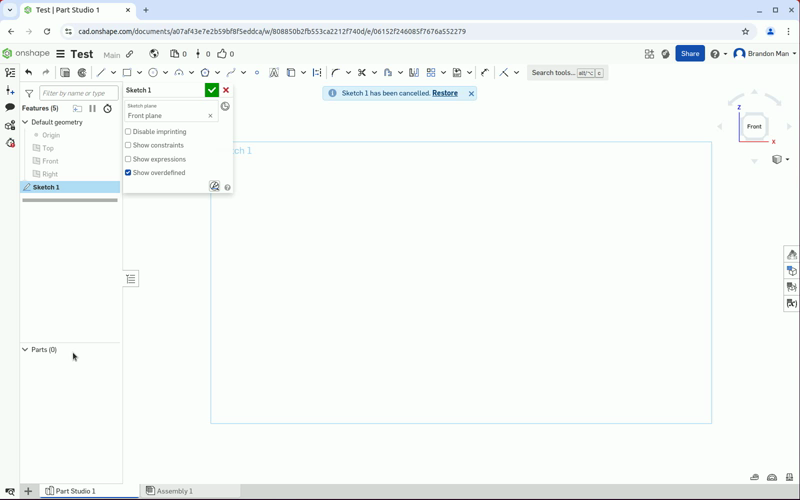
key(y)
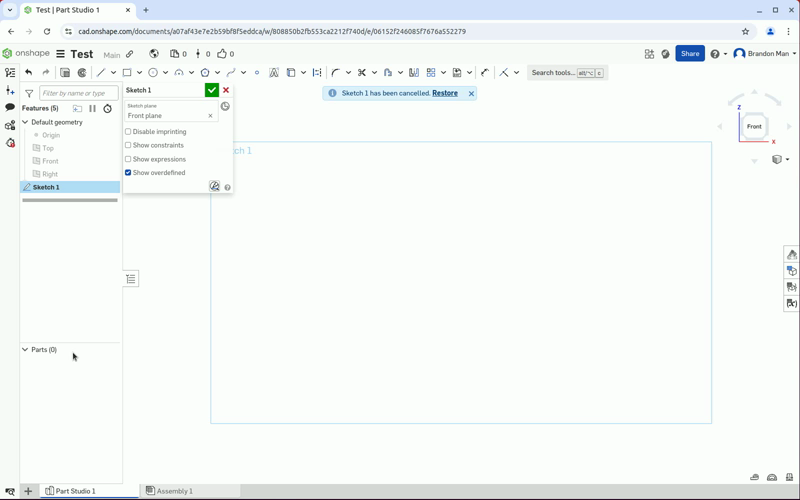
key(l)
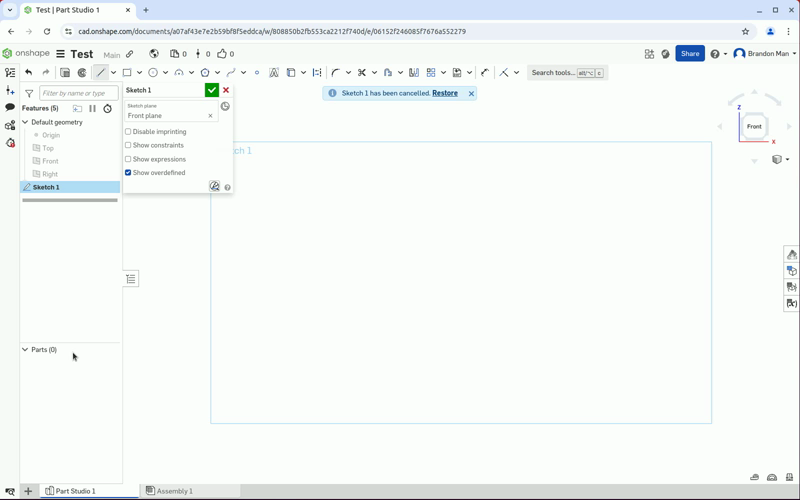
key_down(shift)
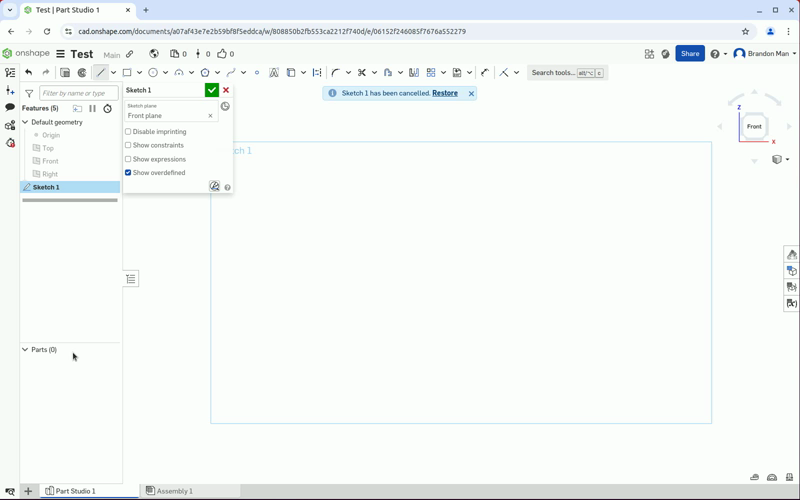
mouse_move(425, 335)
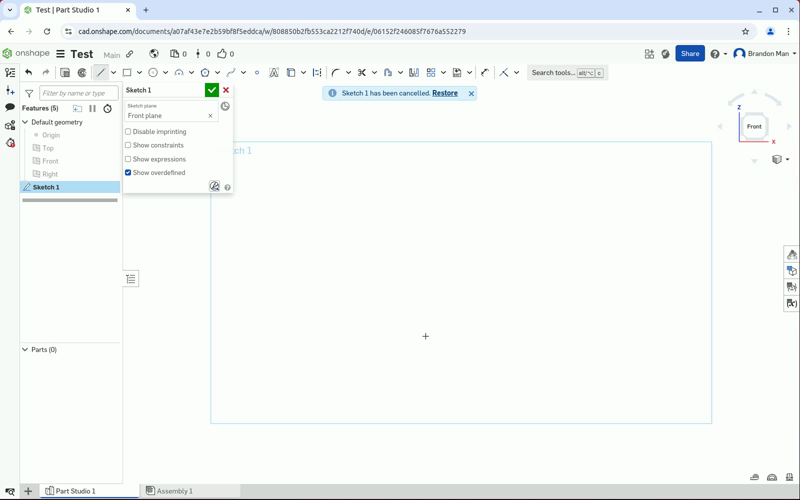
click(425, 335)
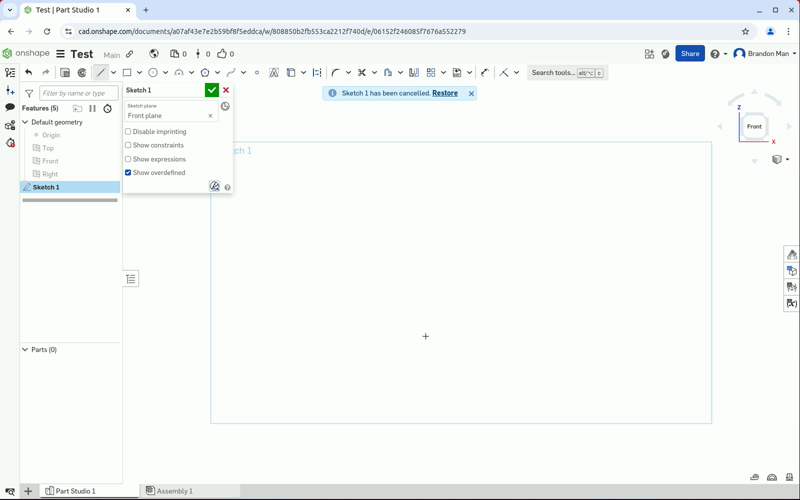
key_up(shift)
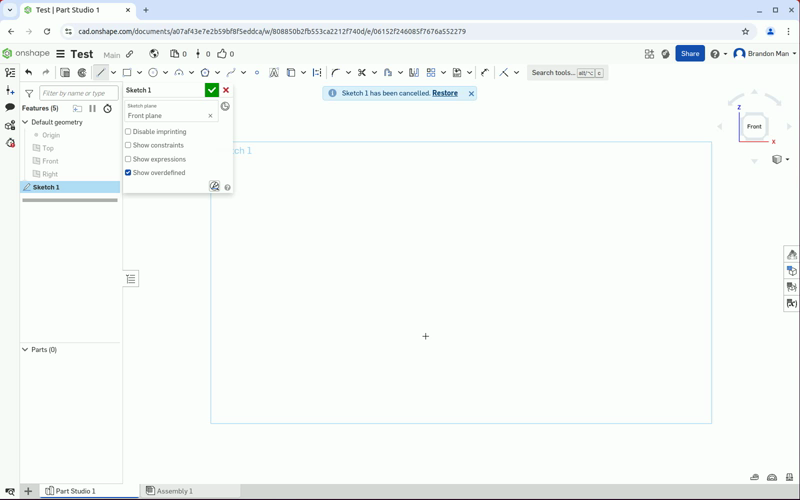
key_down(shift)
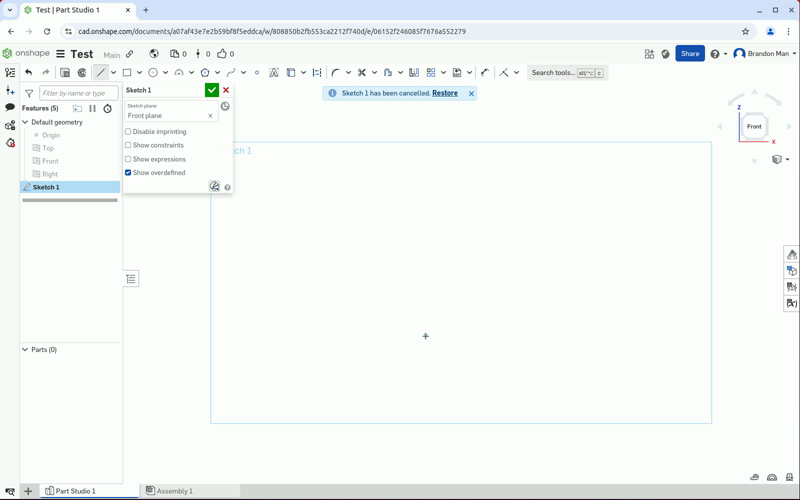
mouse_move(496, 335)
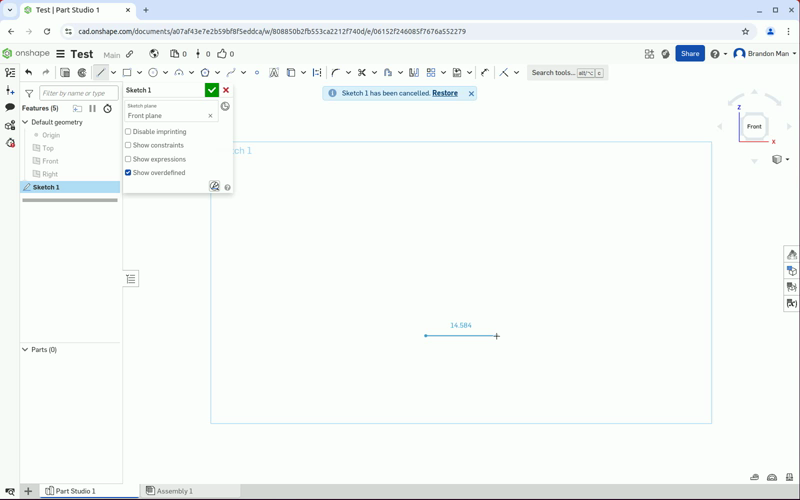
click(496, 335)
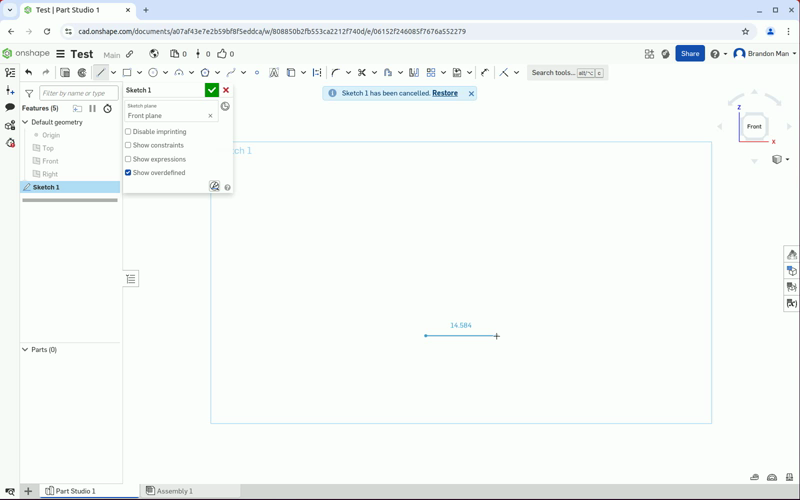
key_up(shift)
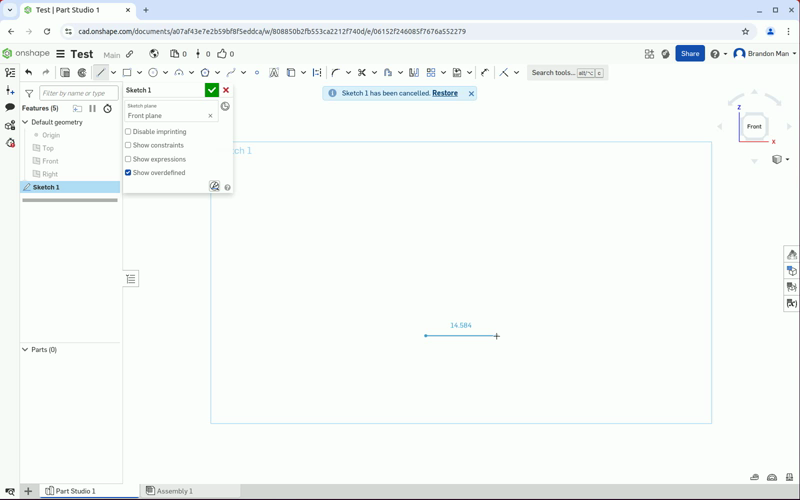
key_down(shift)
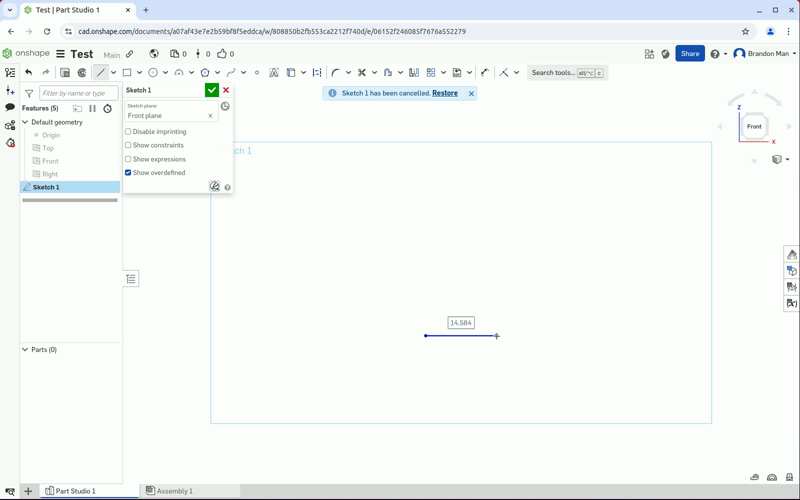
mouse_move(496, 228)
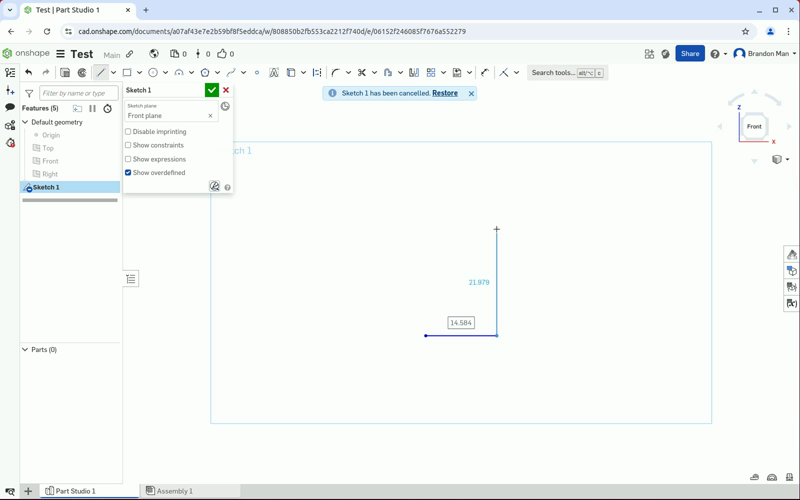
click(496, 228)
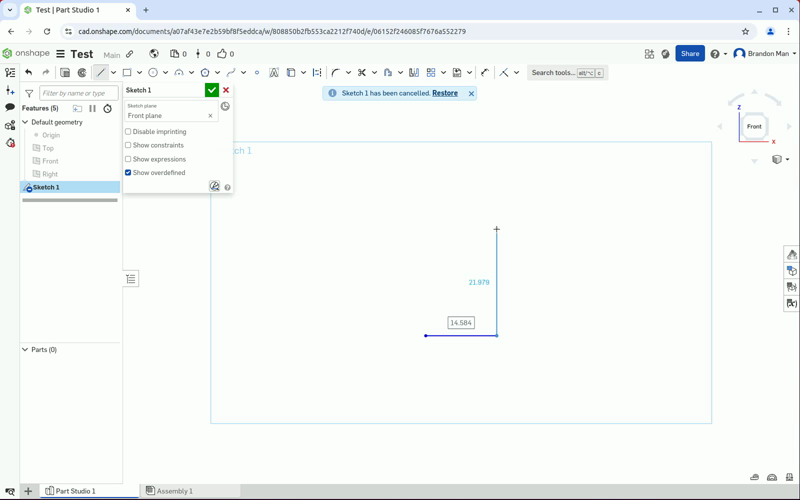
key_up(shift)
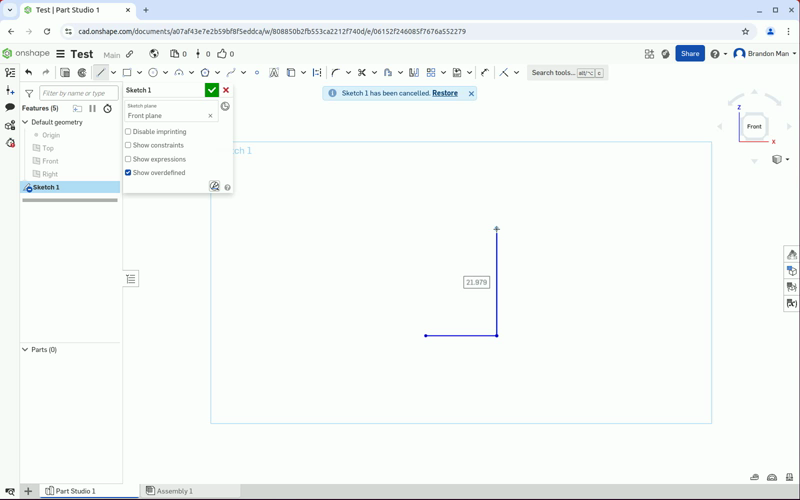
key_down(shift)
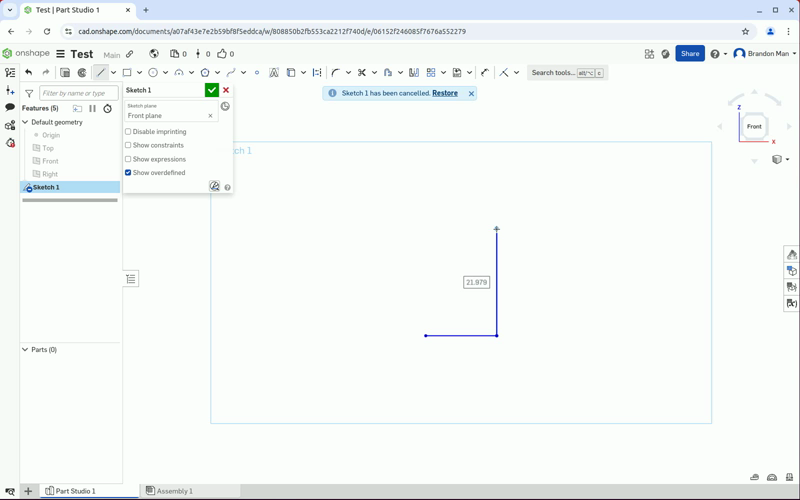
mouse_move(425, 228)
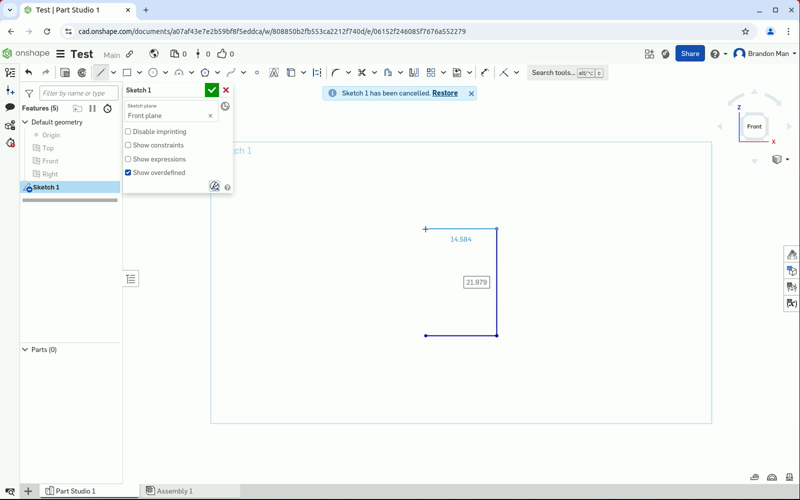
click(425, 228)
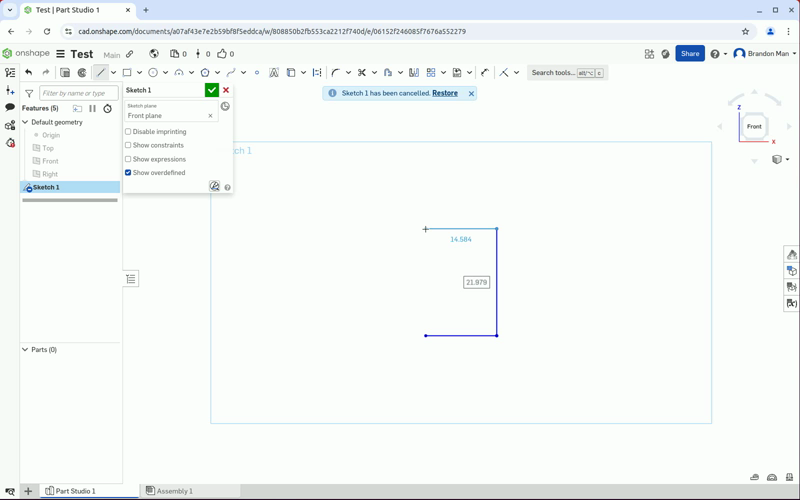
key_up(shift)
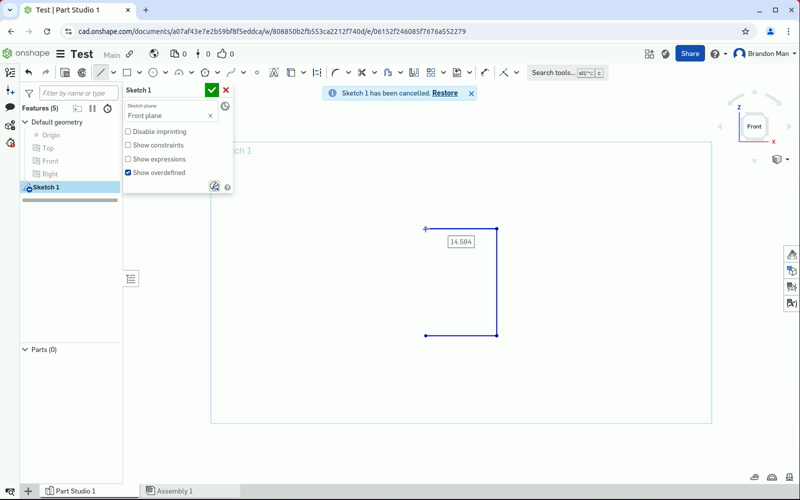
key_down(shift)
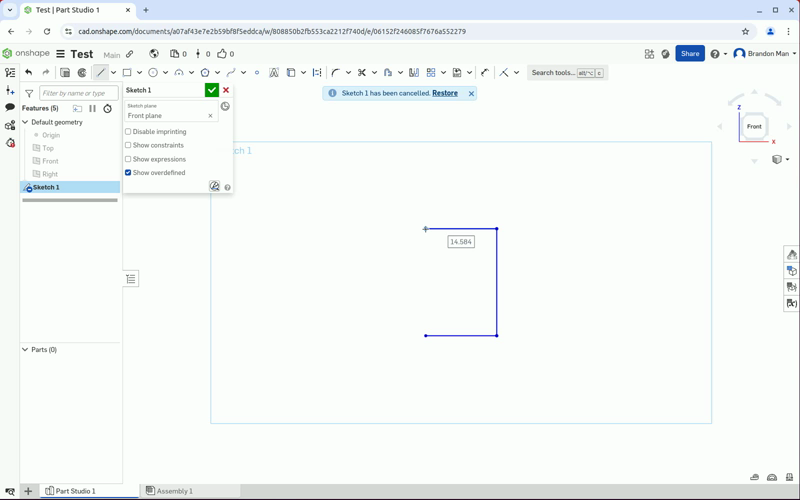
mouse_move(425, 335)
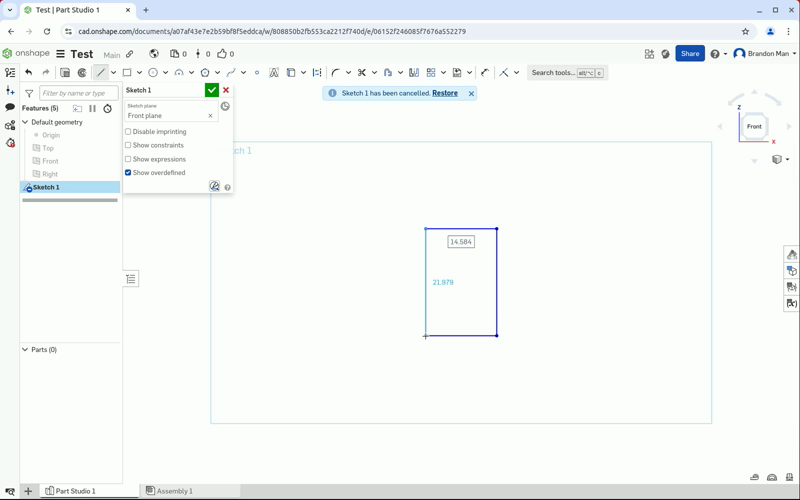
key_up(shift)
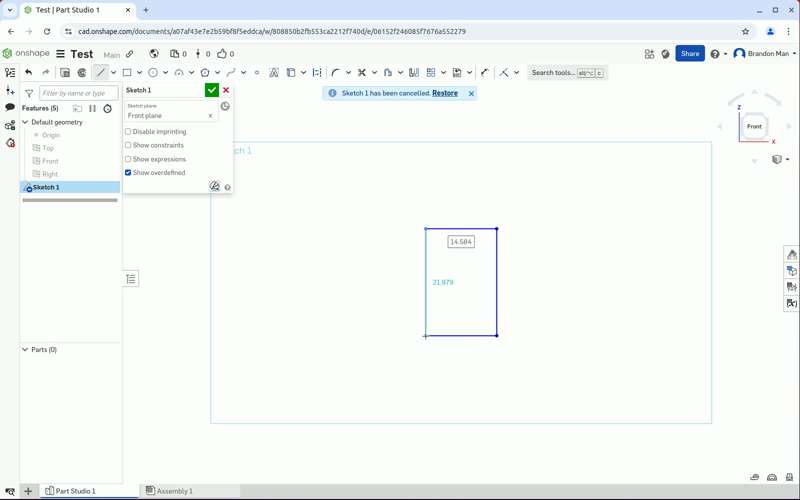
click(425, 335)
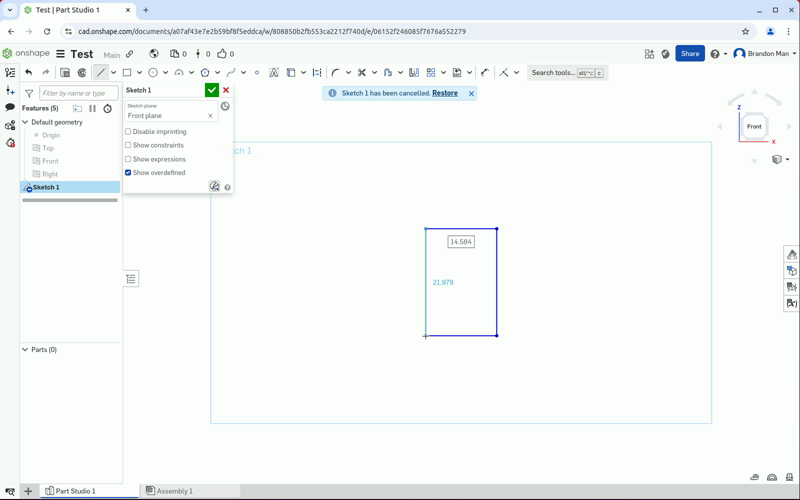
key(esc)
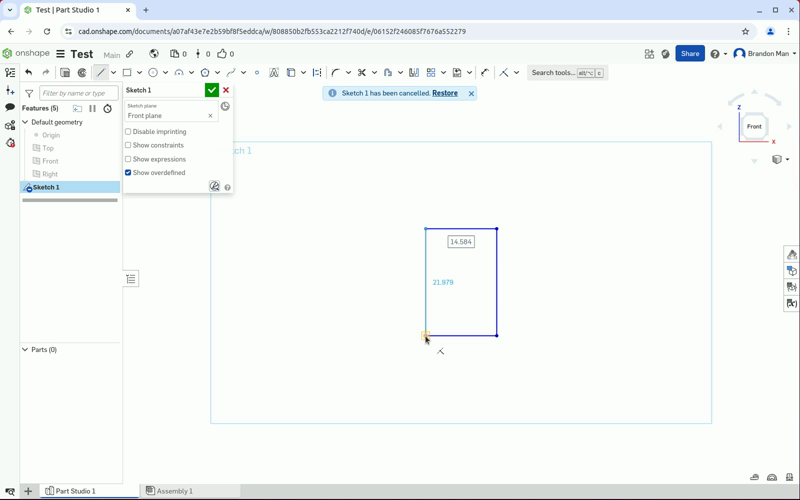
mouse_move(485, 256)
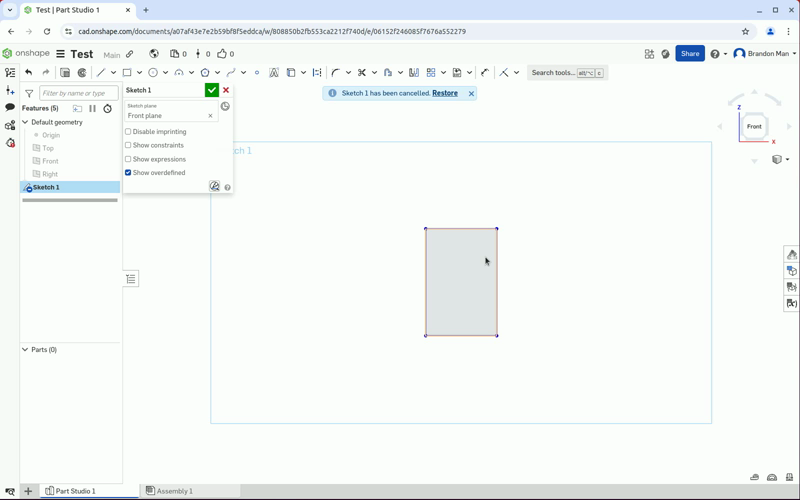
click(485, 256)
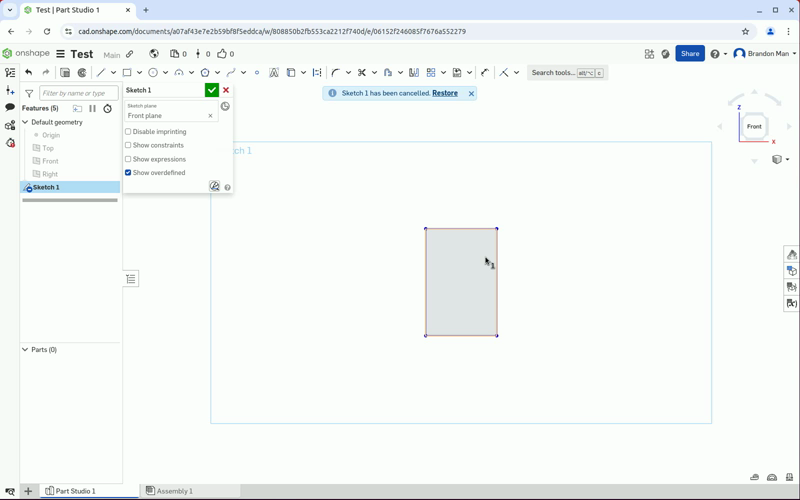
mouse_move(73, 352)
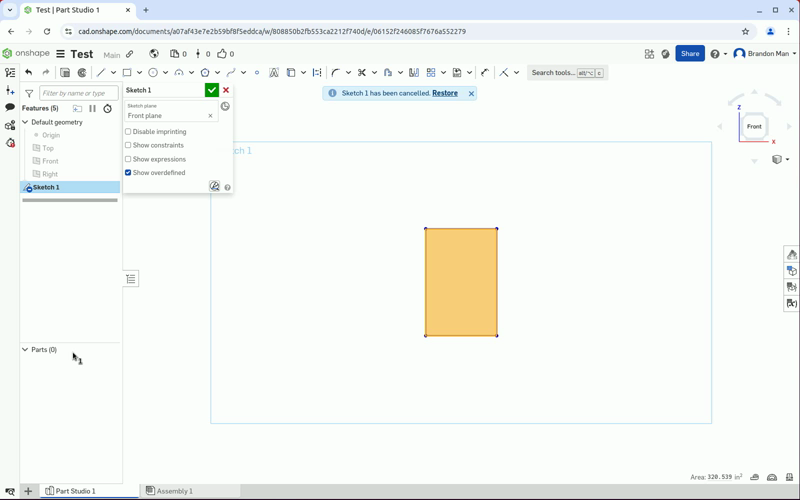
key(shift+y)
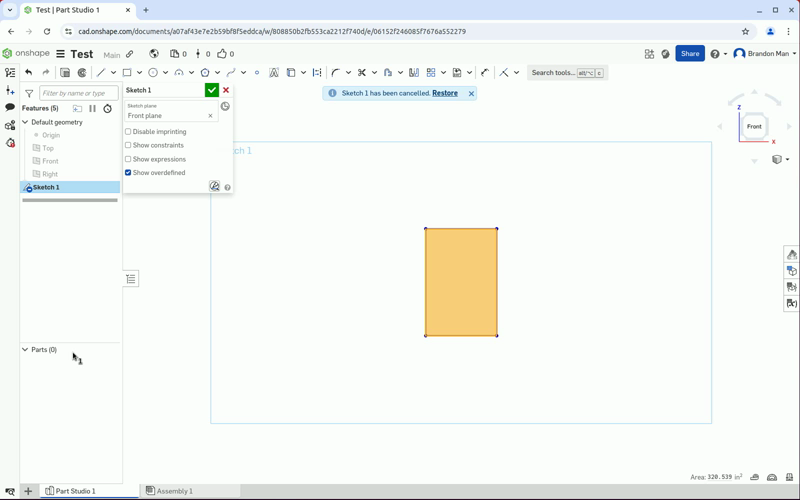
key(shift+e)
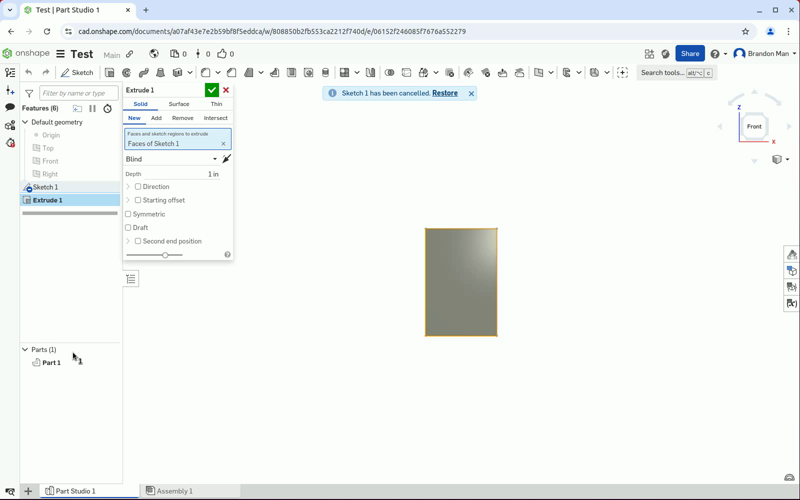
mouse_move(143, 106)
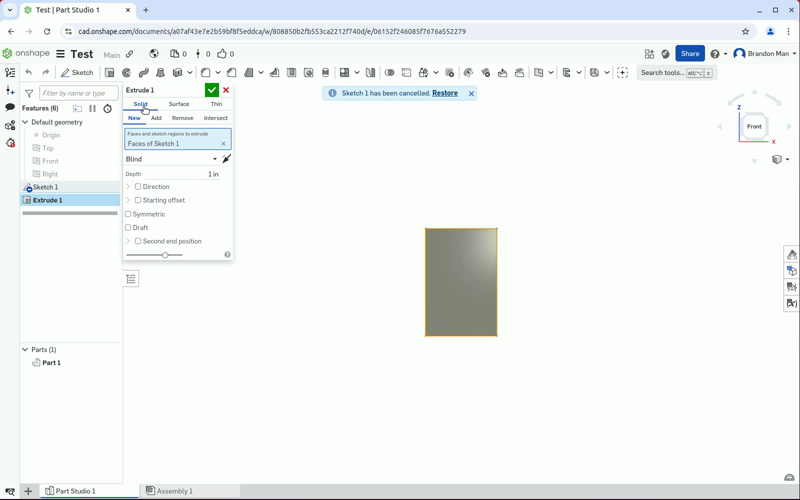
click(143, 106)
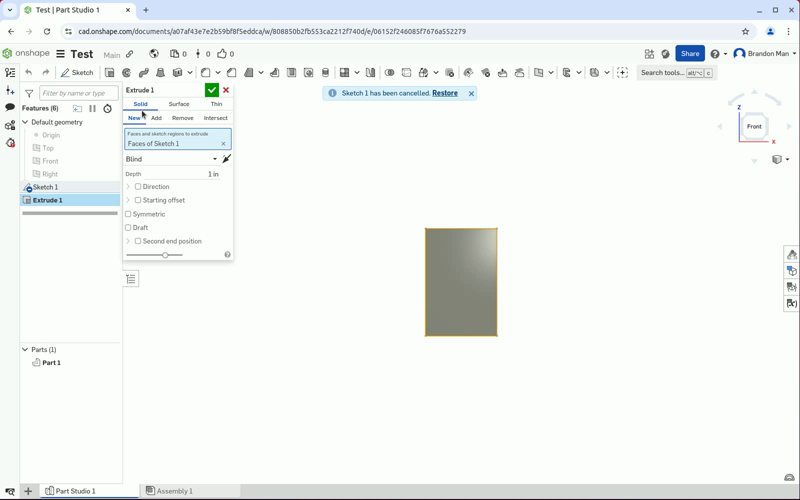
mouse_move(137, 120)
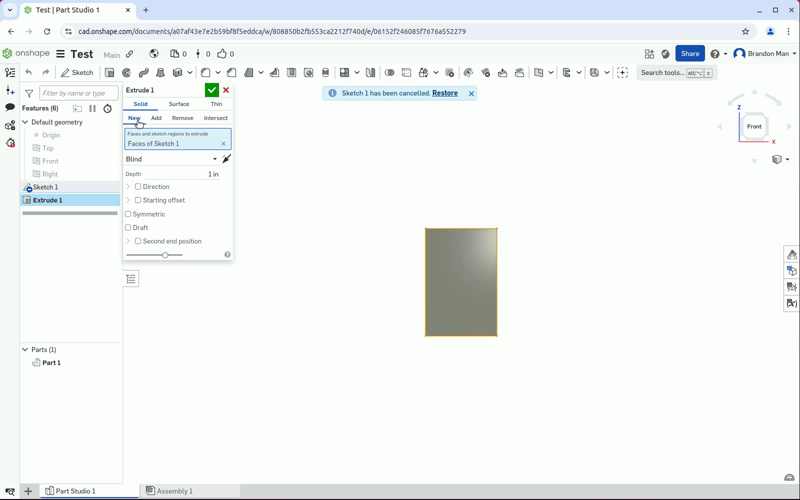
click(137, 120)
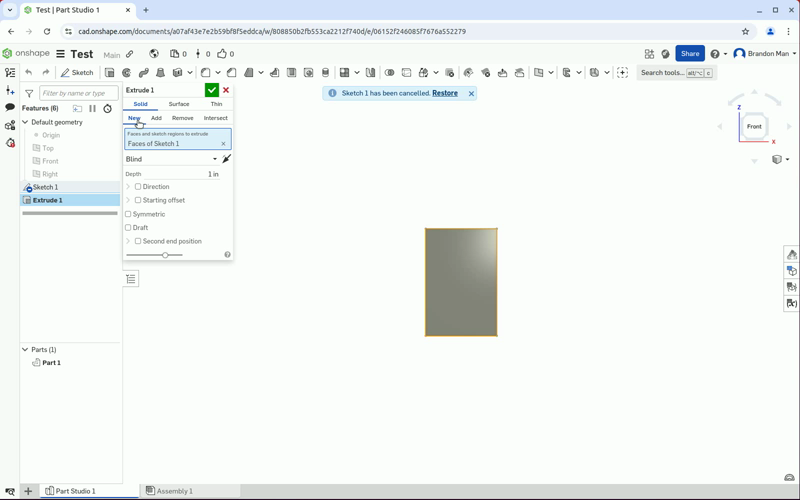
key(tab, 4)
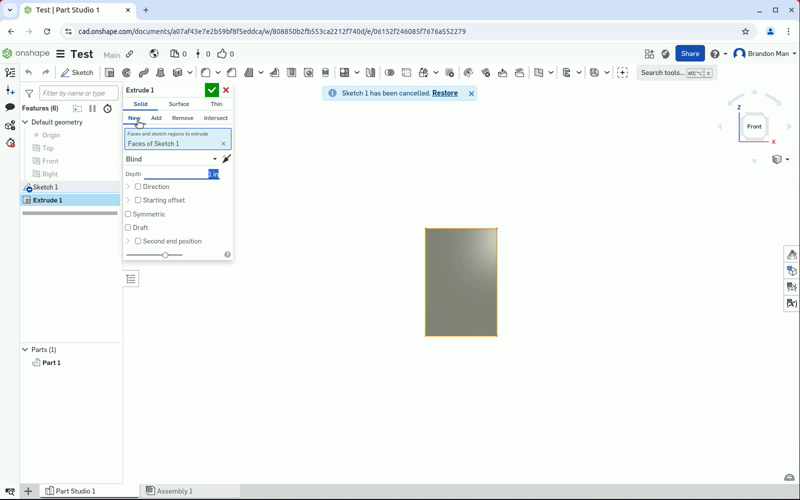
text(9.628)
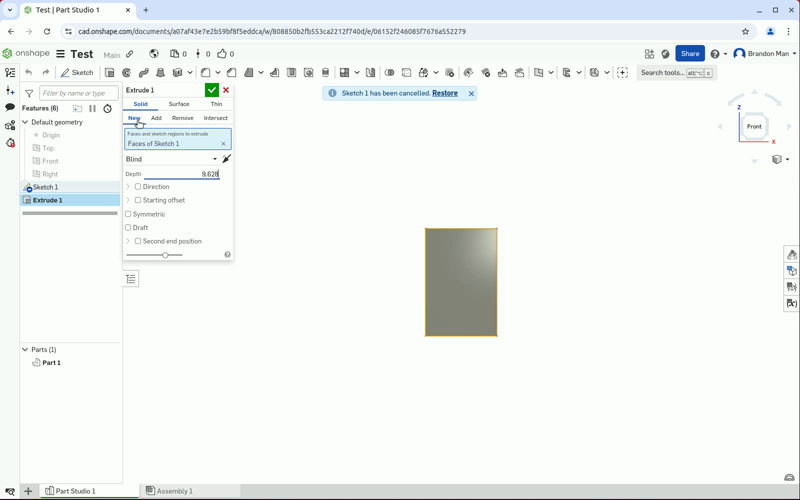
key(enter)
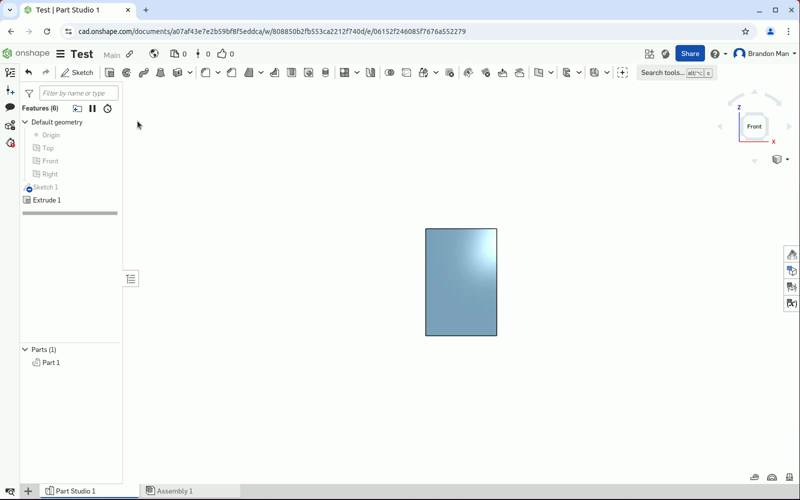
key(shift+h)
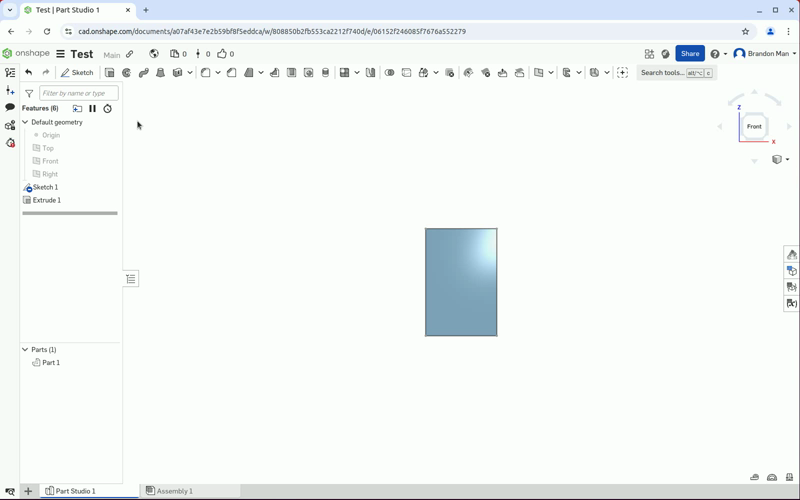
key(shift+h)
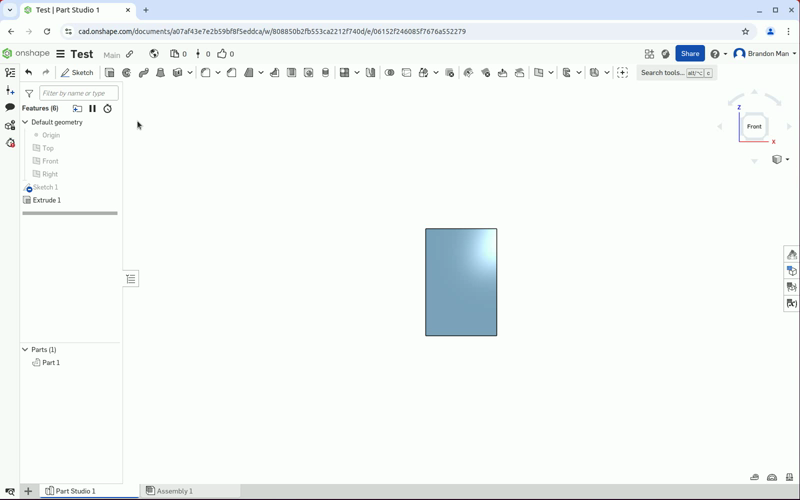
mouse_move(73, 189)
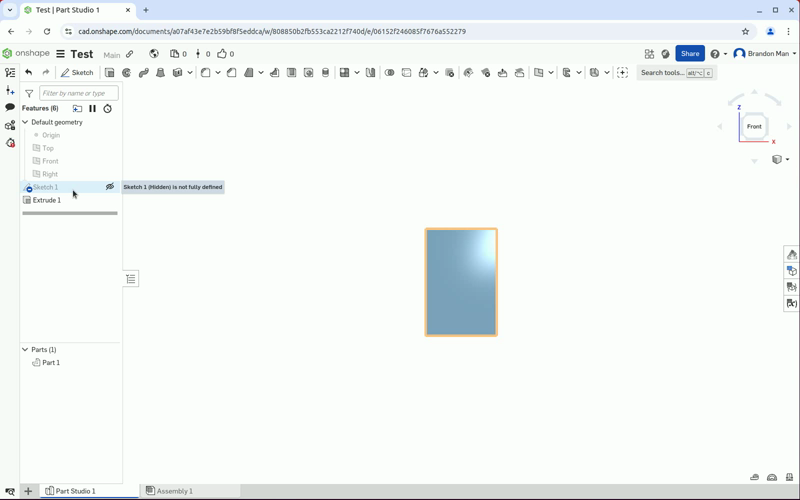
click(73, 189)
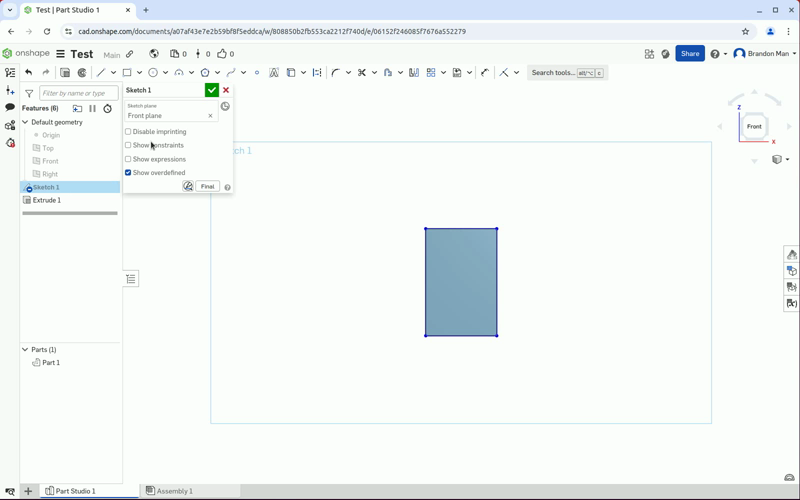
mouse_move(229, 92)
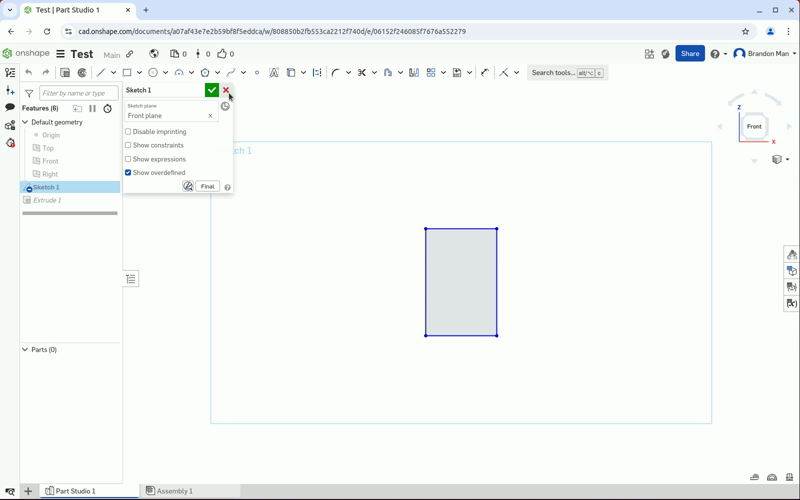
click(229, 92)
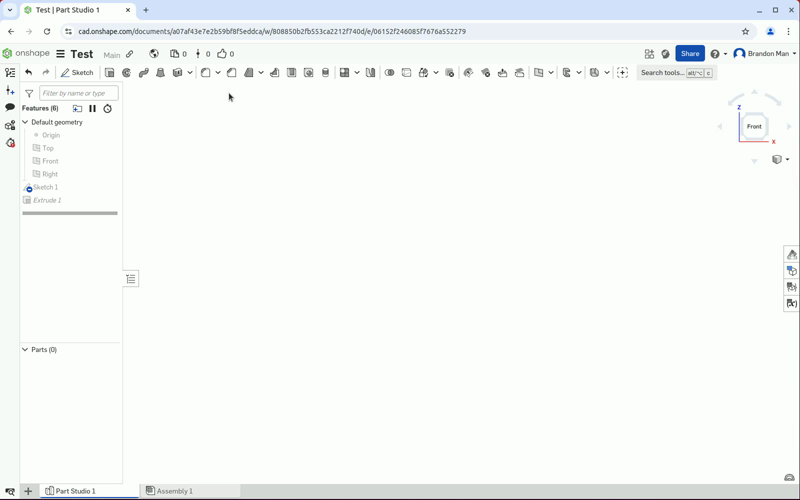
mouse_move(73, 352)
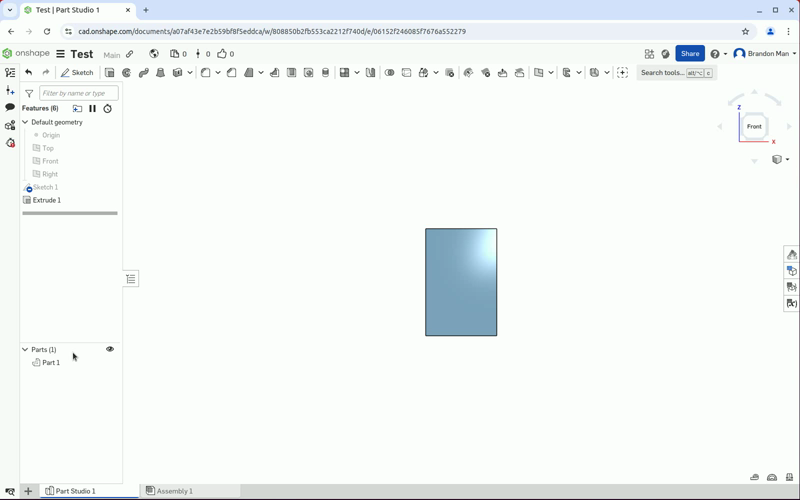
key(y)
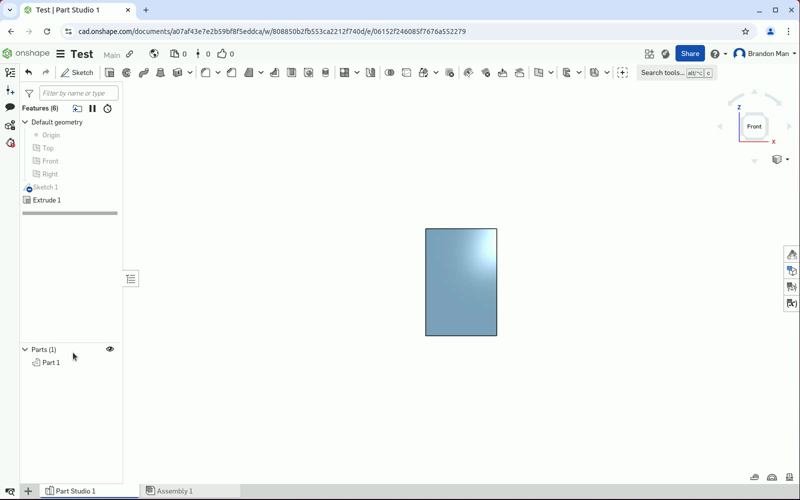
key(shift+p)
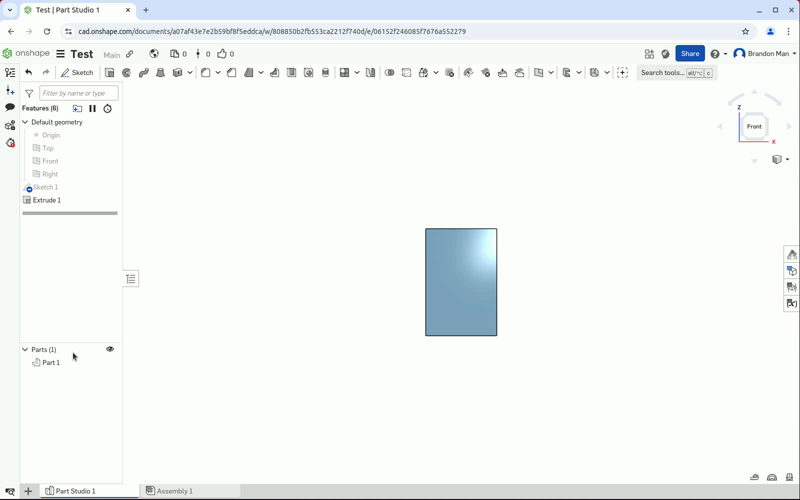
key(space)
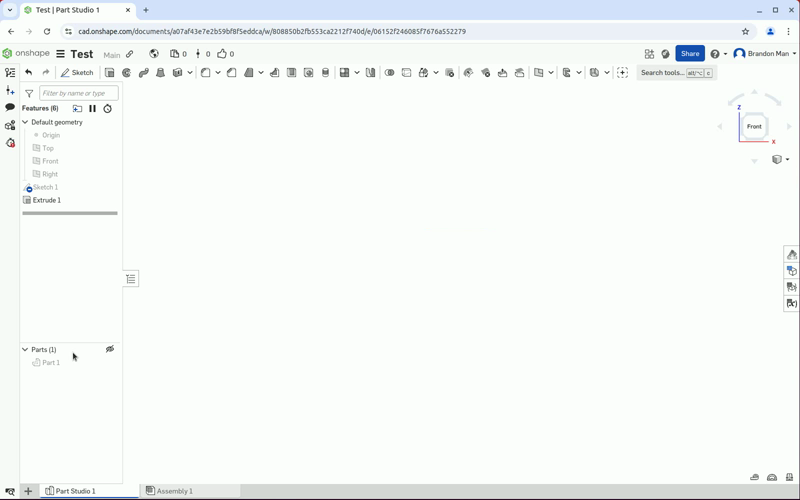
key_down(shift)
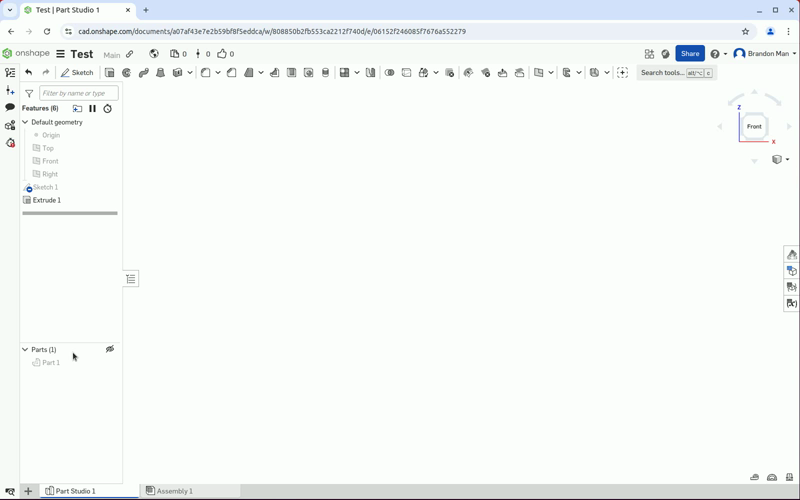
key(left)
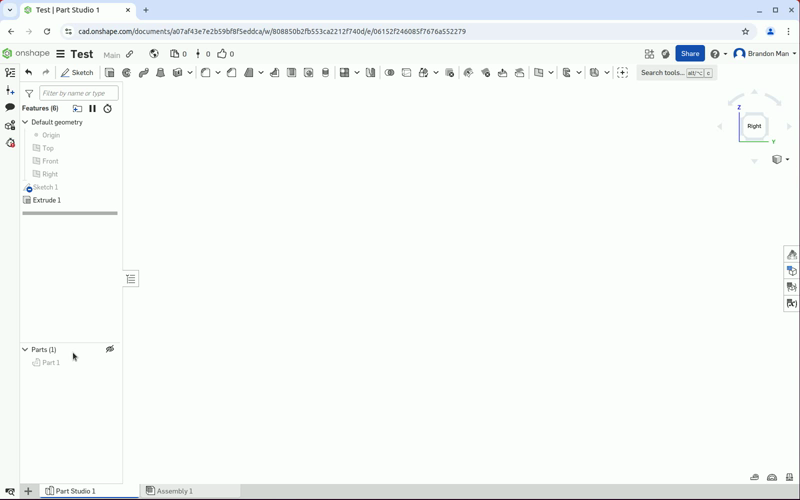
key_up(shift)
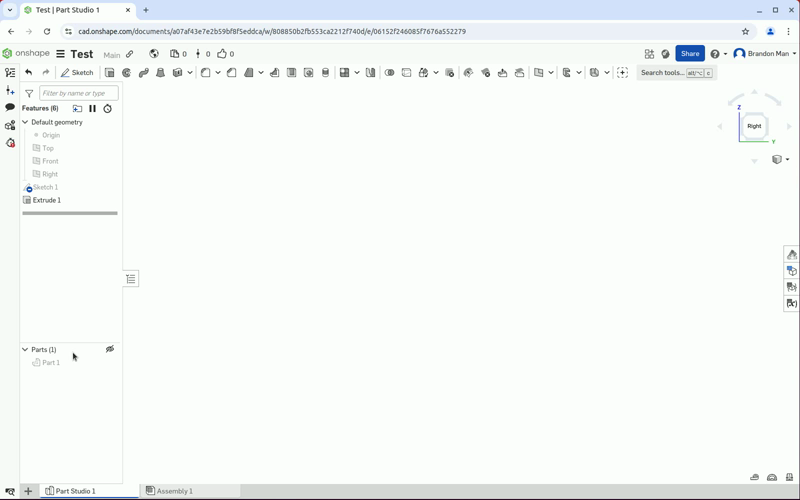
mouse_move(73, 352)
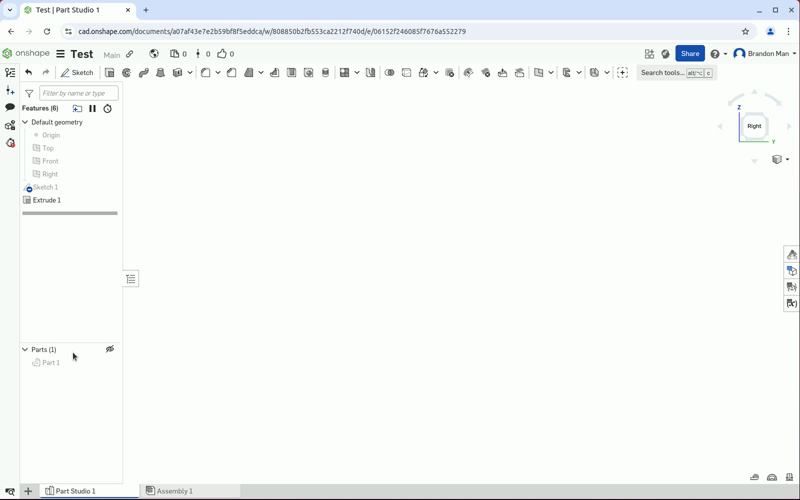
key(shift+y)
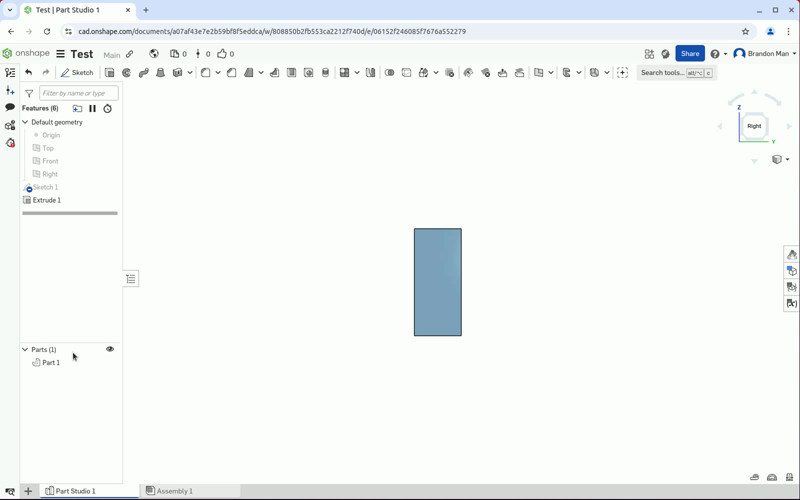
mouse_move(541, 75)
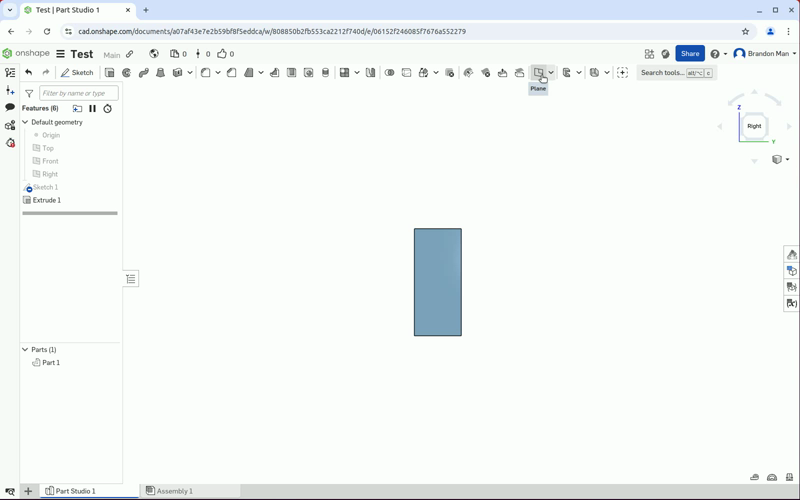
click(541, 75)
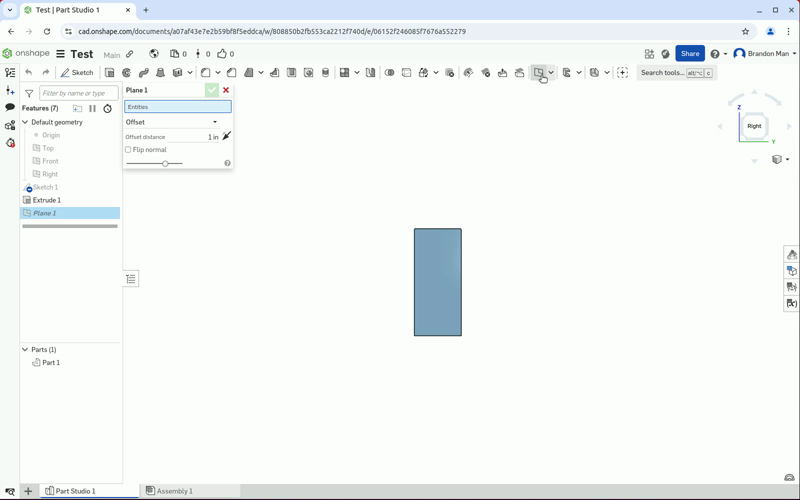
mouse_move(73, 176)
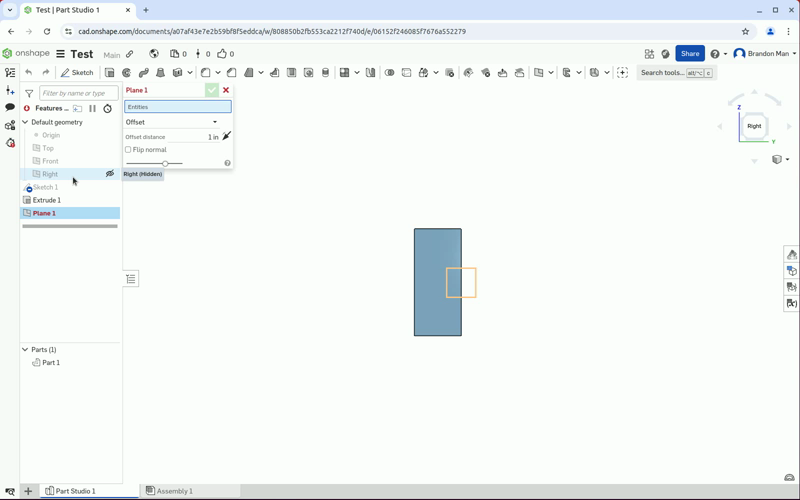
click(73, 176)
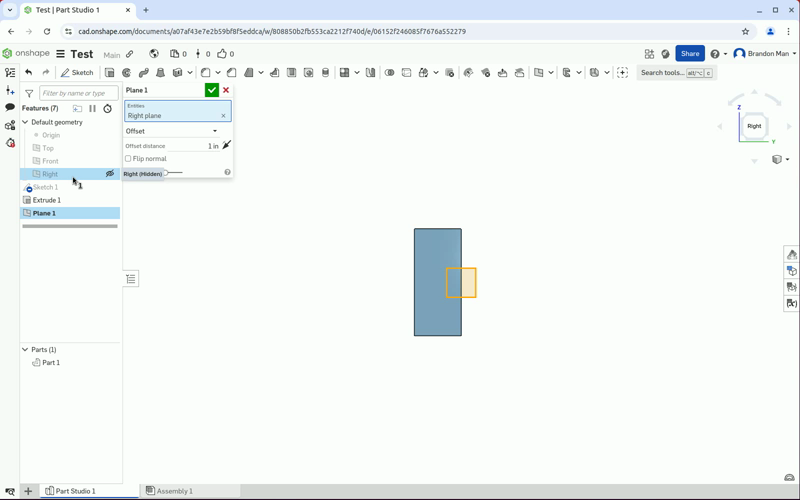
key(tab, 2)
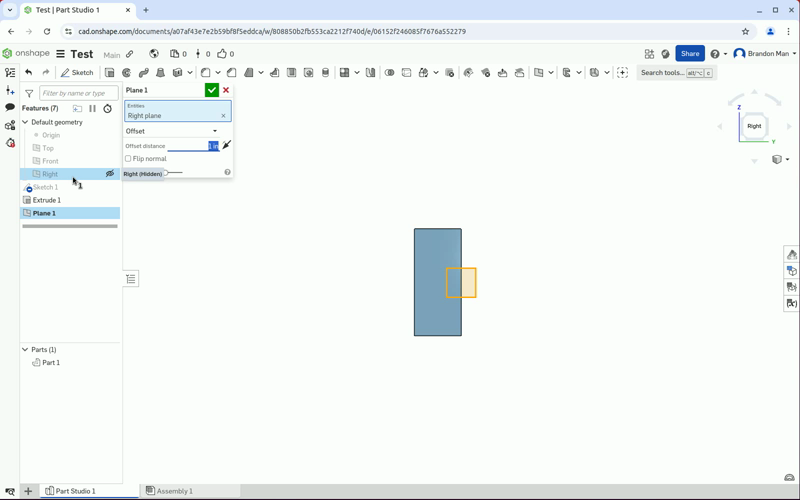
text(7.21)
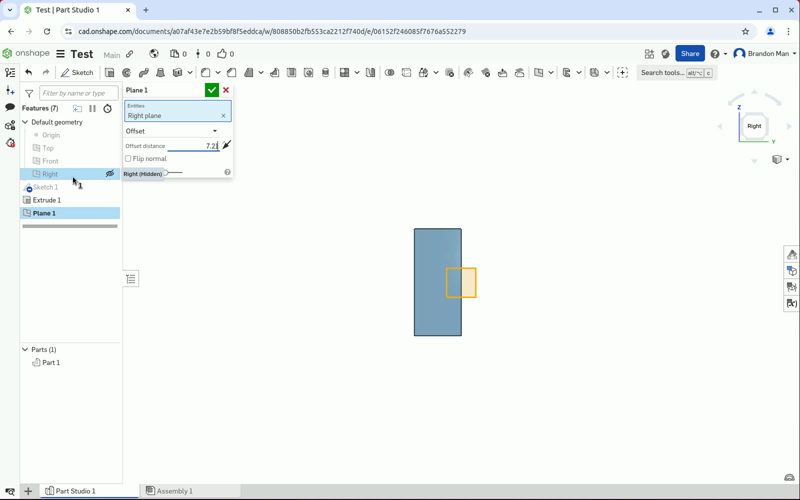
key(enter, 2)
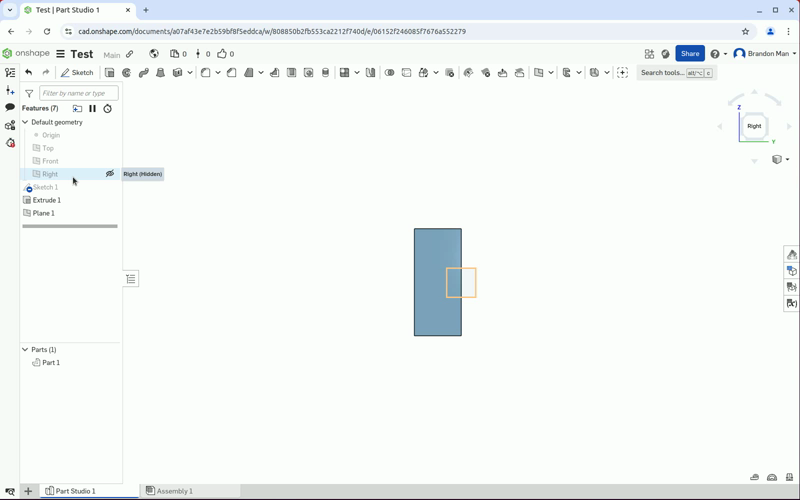
key(shift+s)
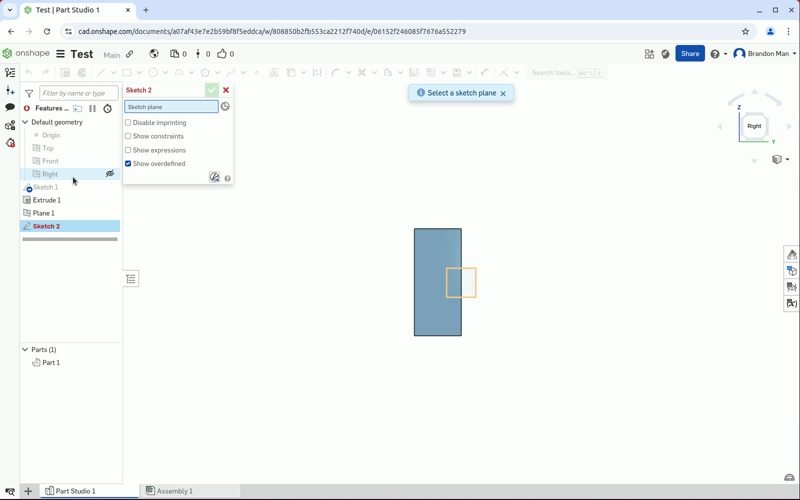
mouse_move(73, 215)
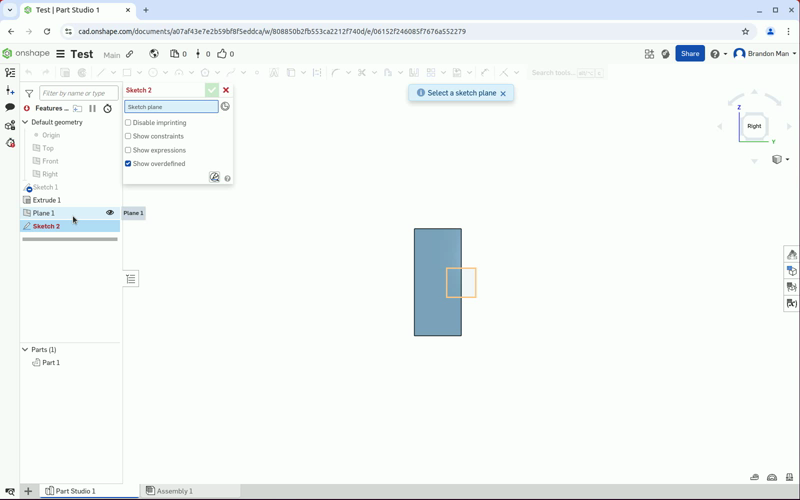
click(73, 215)
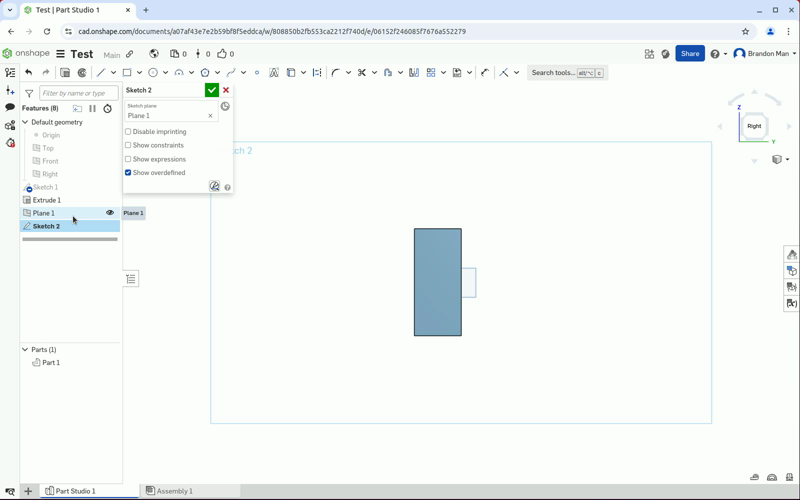
mouse_move(73, 352)
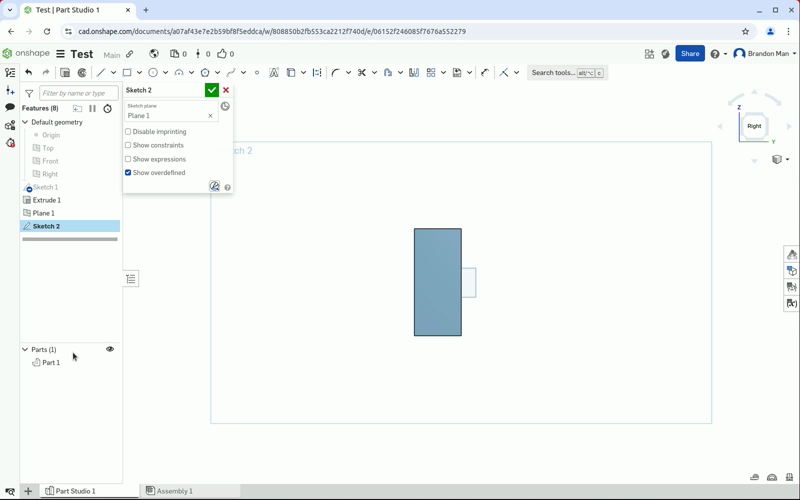
key(y)
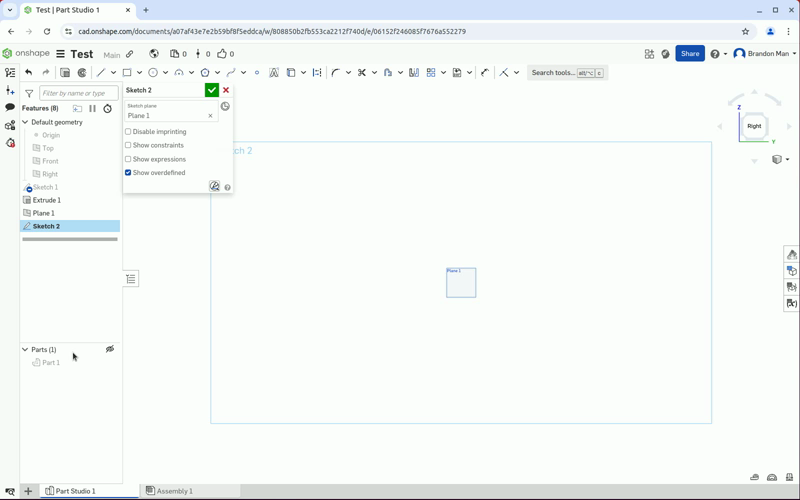
key(c)
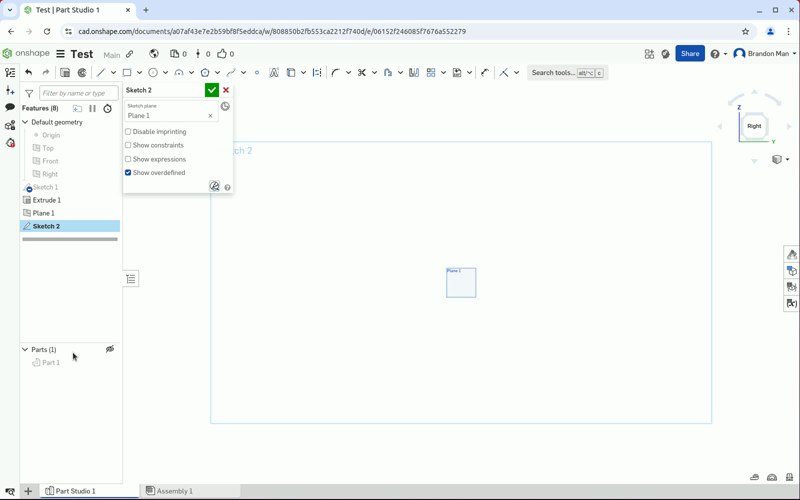
key_down(shift)
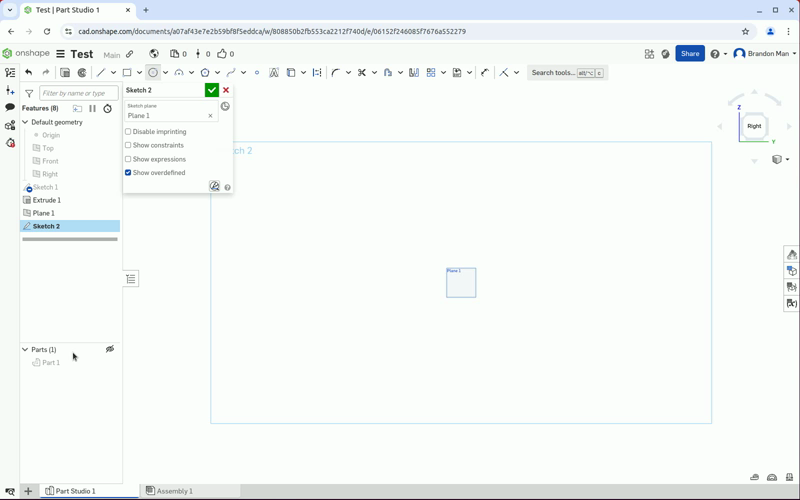
mouse_move(437, 250)
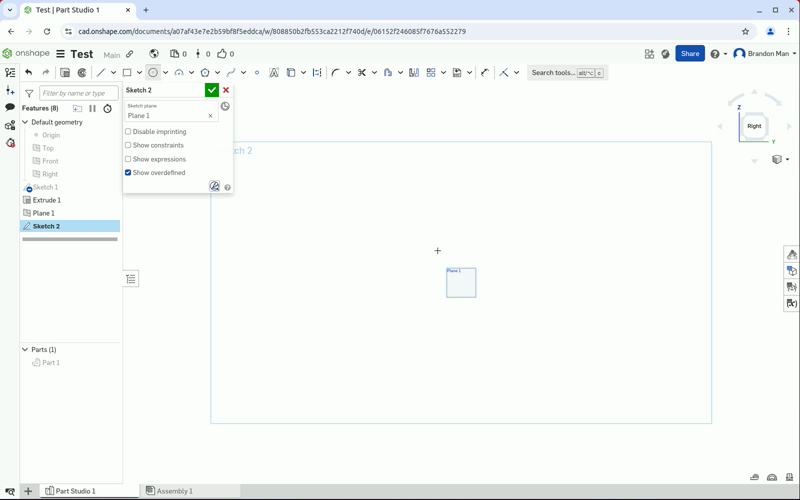
click(437, 250)
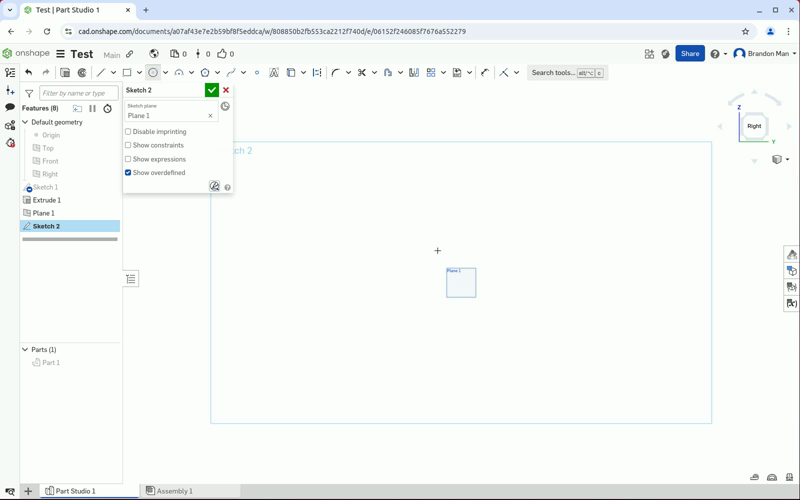
key_up(shift)
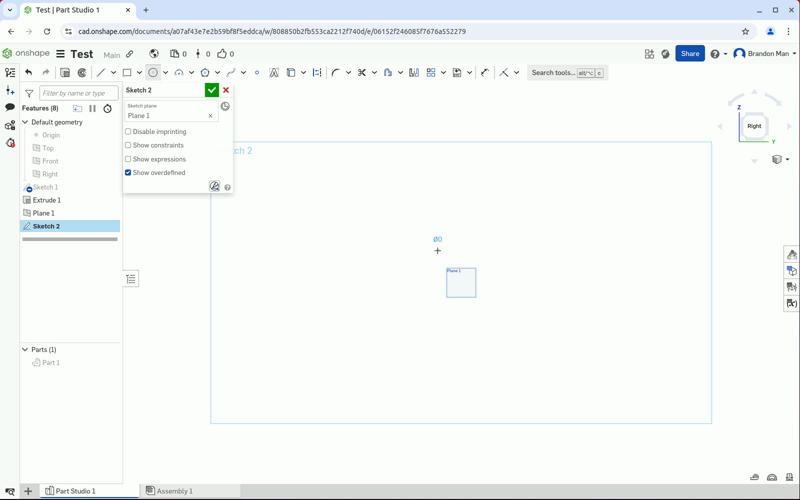
mouse_move(450, 250)
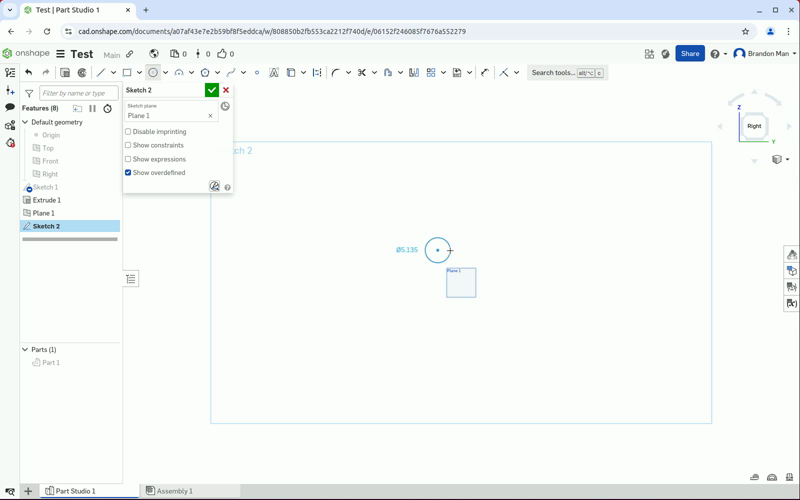
click(450, 250)
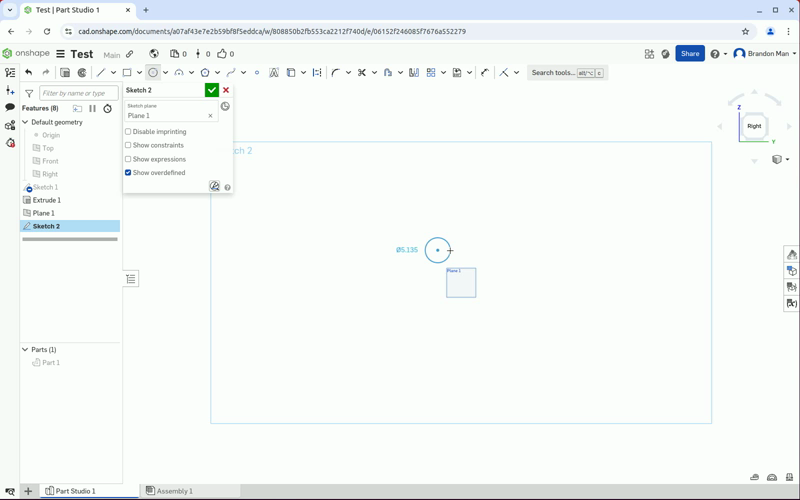
key(esc)
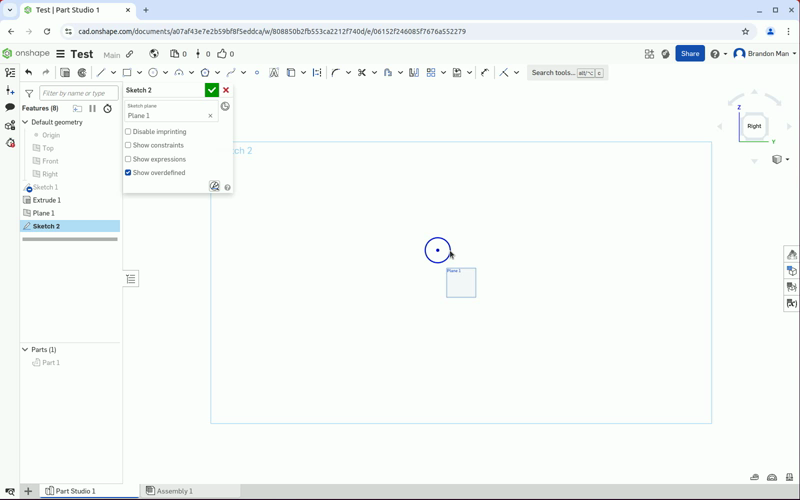
mouse_move(445, 253)
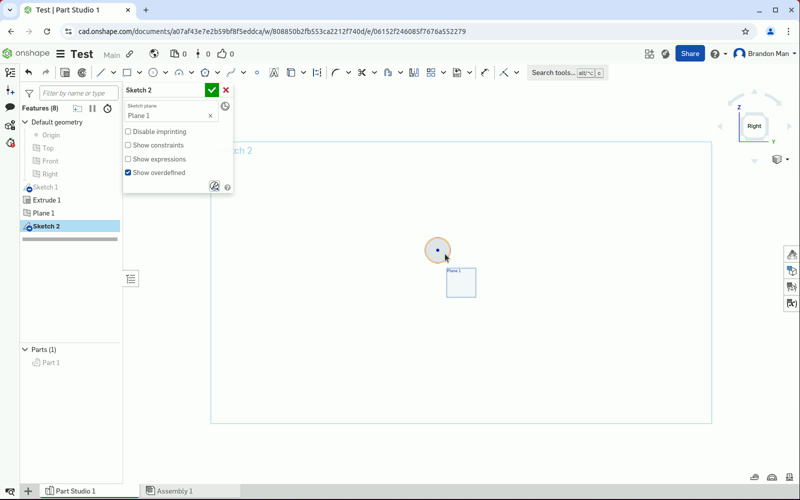
scroll(6)
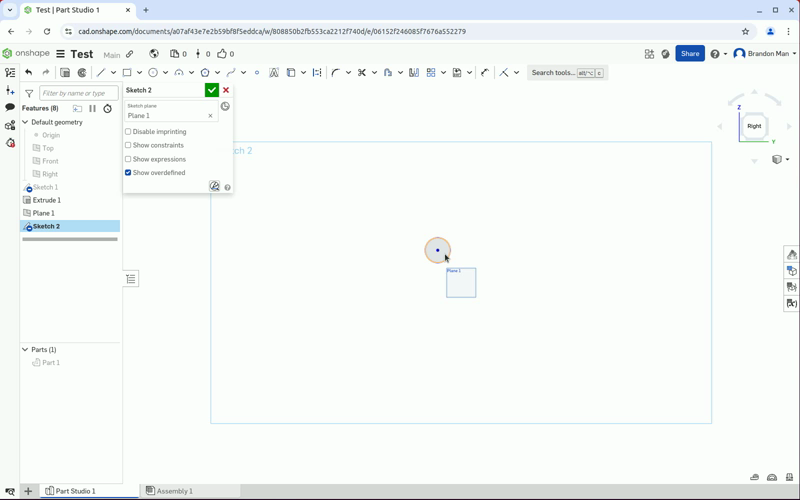
scroll(6)
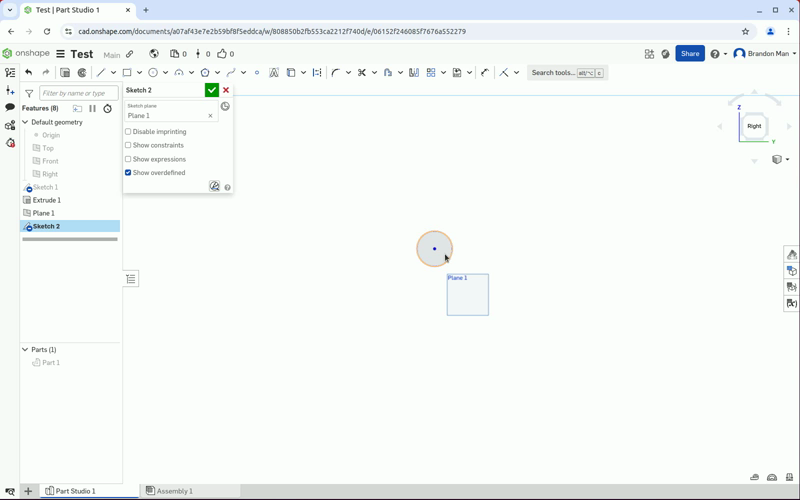
scroll(6)
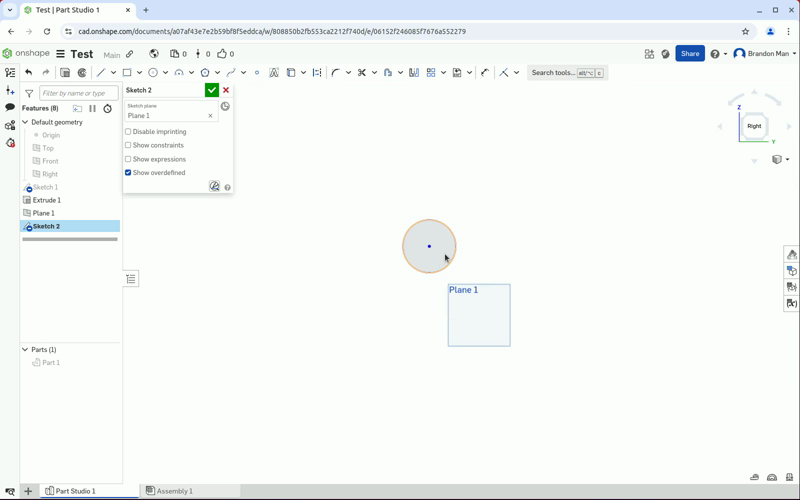
scroll(6)
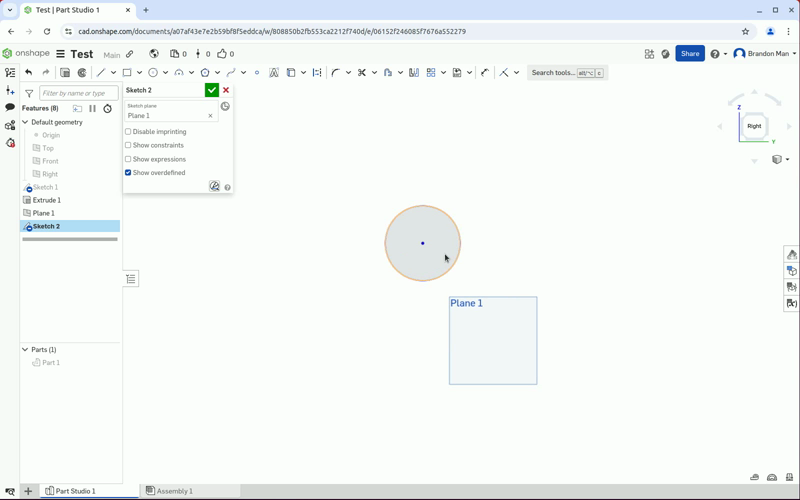
scroll(6)
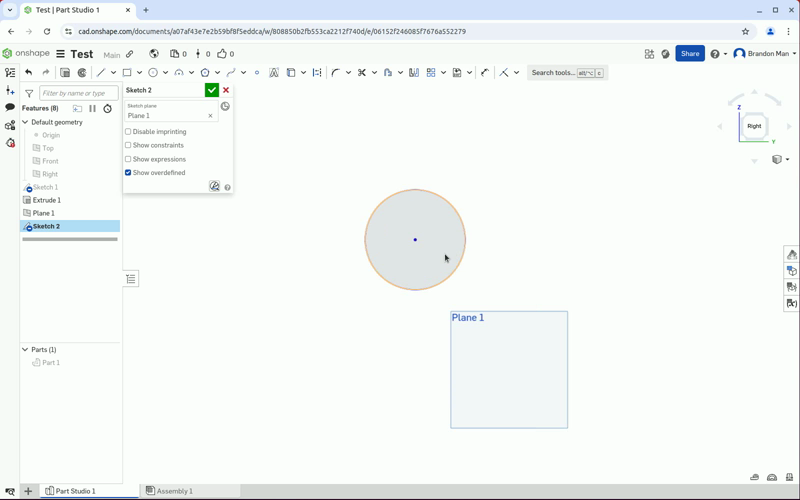
scroll(6)
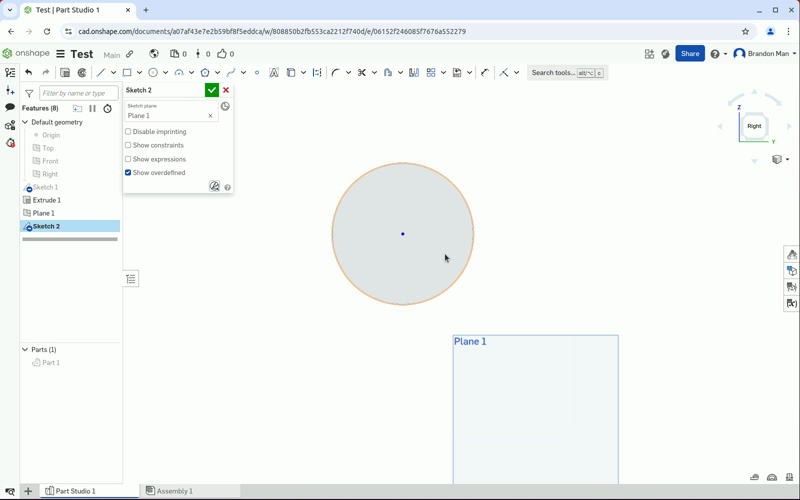
scroll(6)
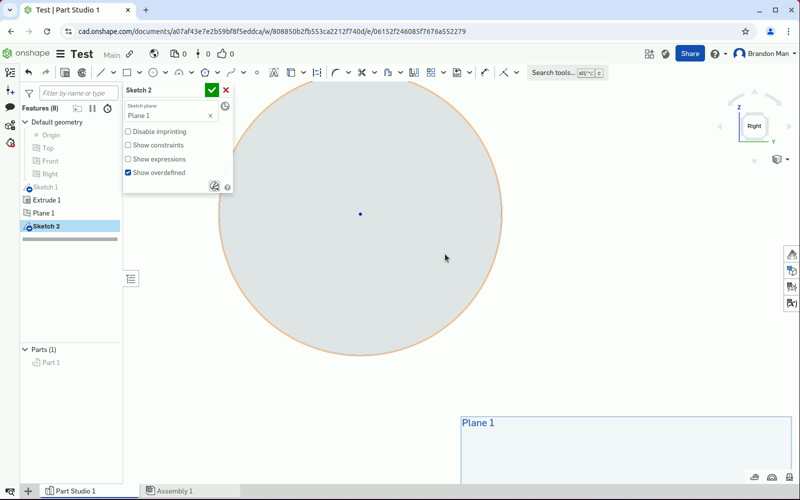
click(445, 253)
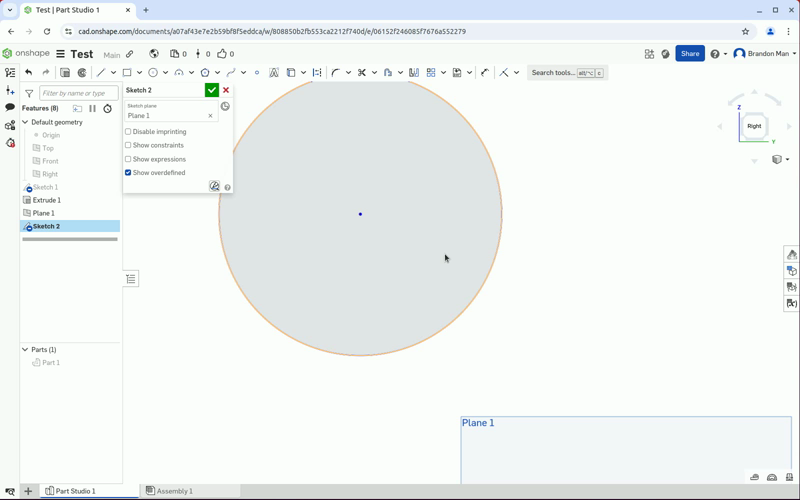
scroll(-6)
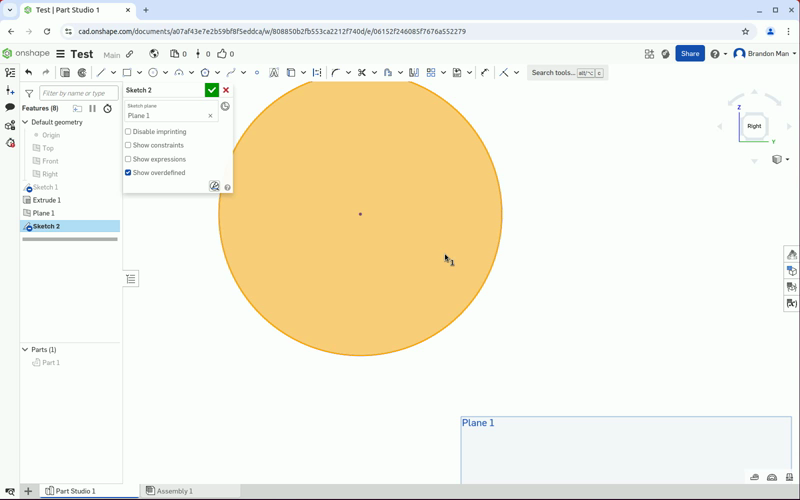
scroll(-6)
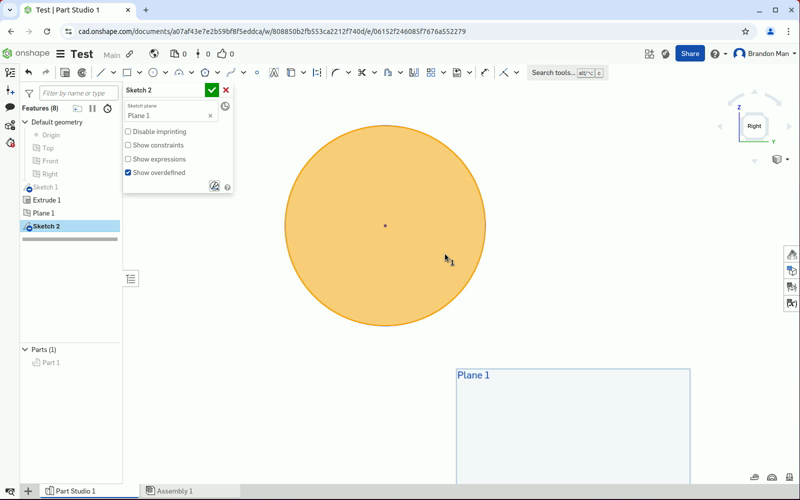
scroll(-6)
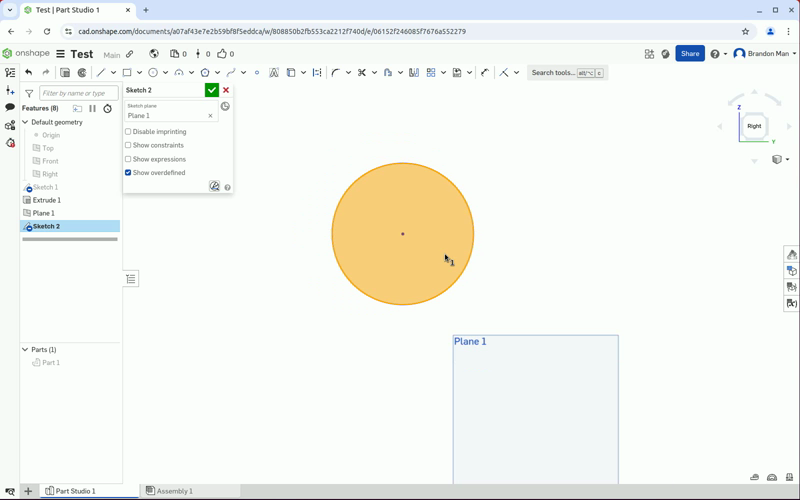
scroll(-6)
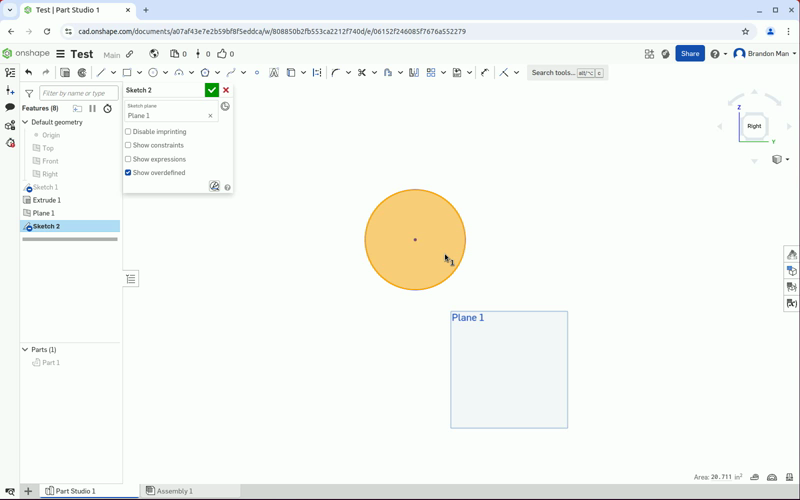
scroll(-6)
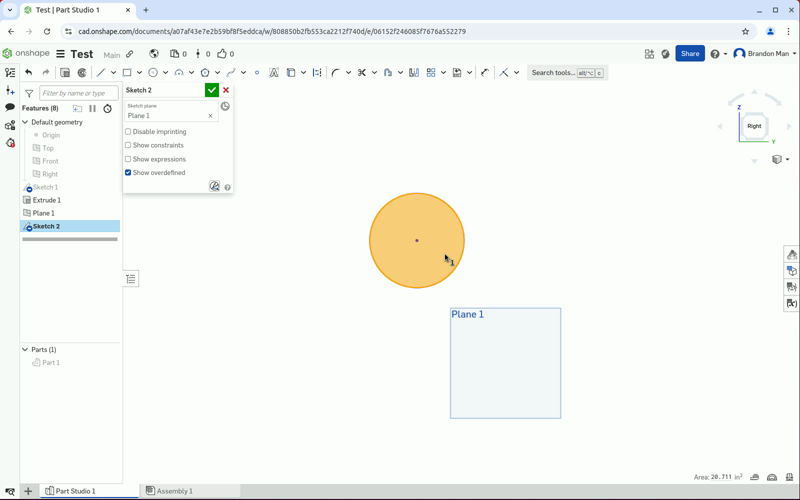
scroll(-6)
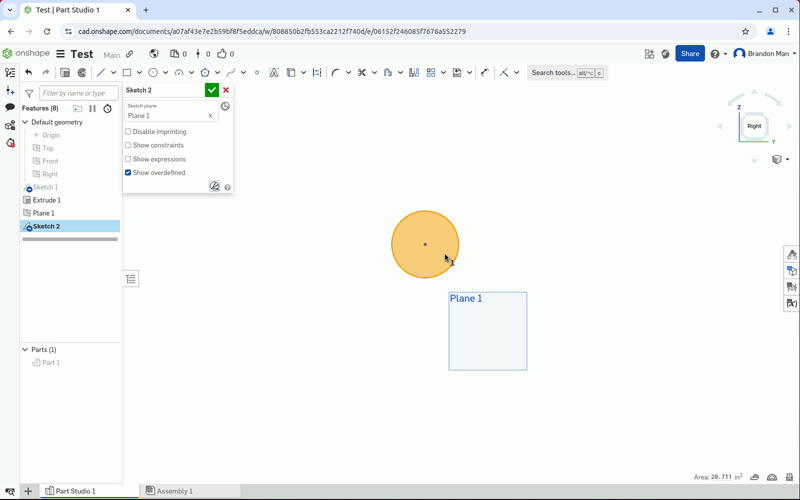
scroll(-6)
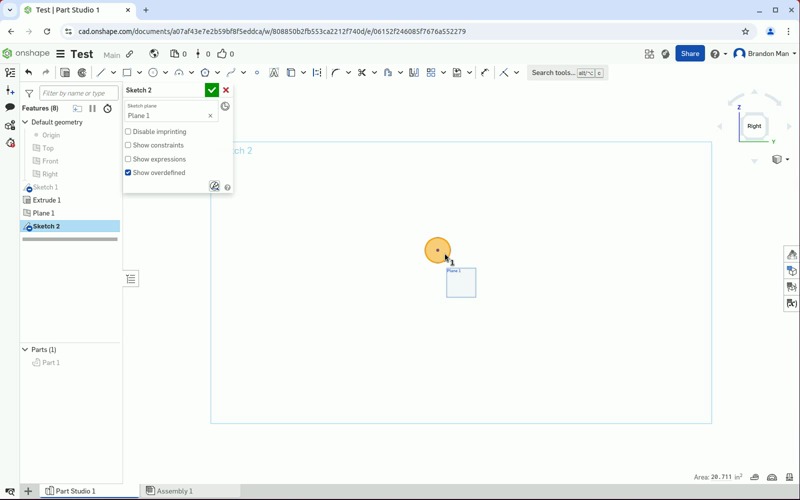
mouse_move(73, 352)
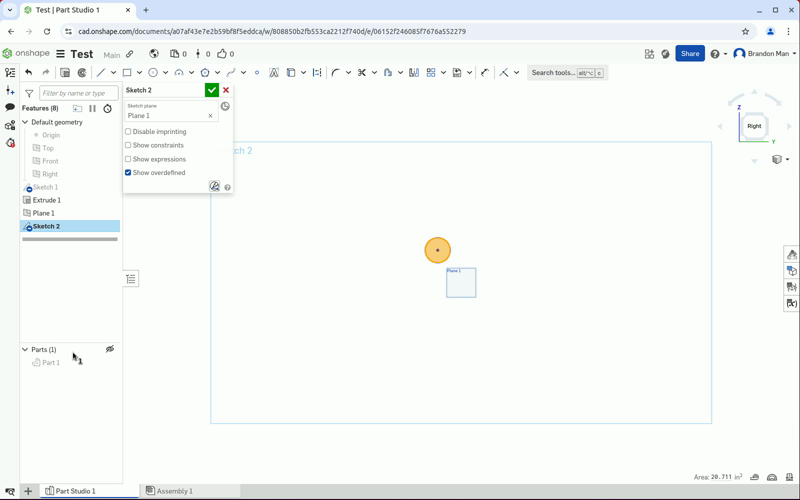
key(shift+y)
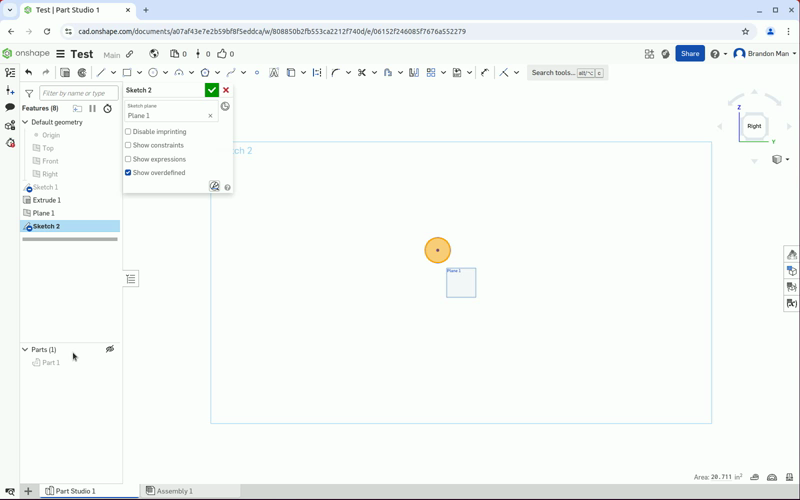
key(shift+e)
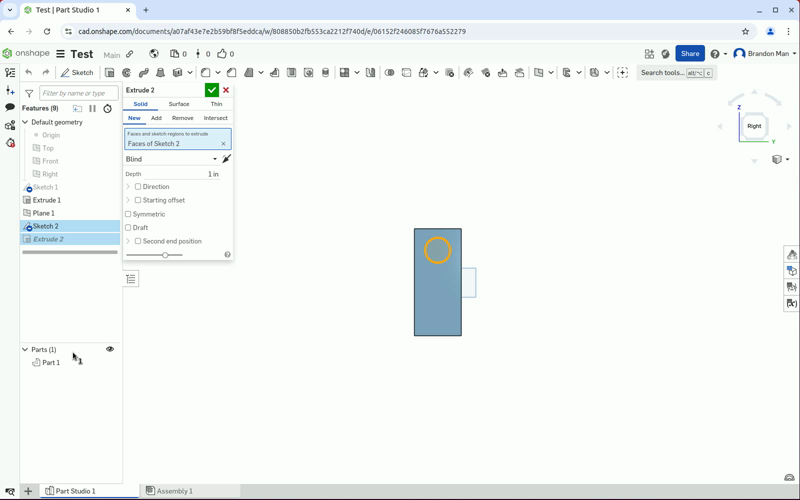
mouse_move(143, 106)
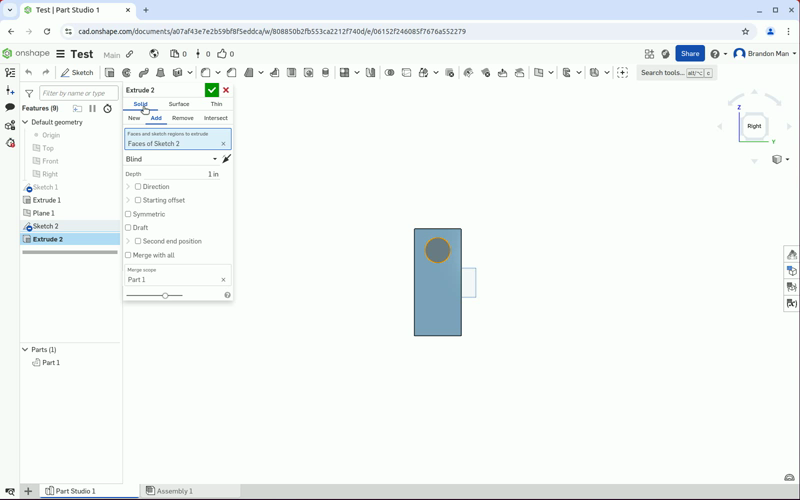
click(143, 106)
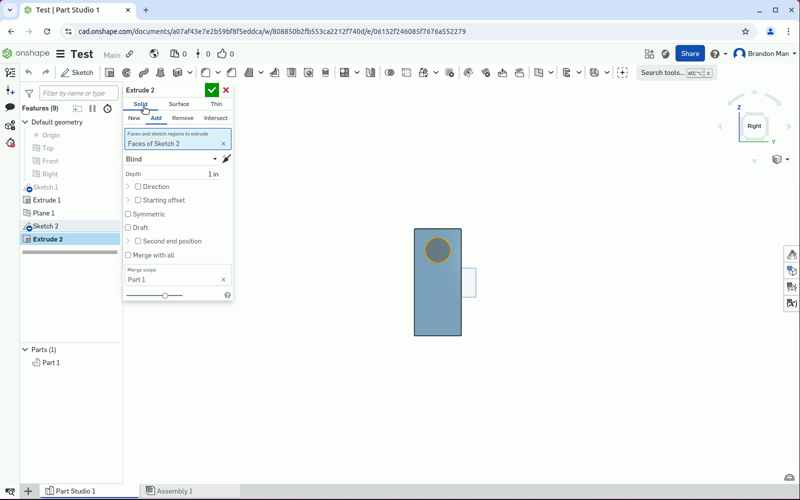
mouse_move(186, 120)
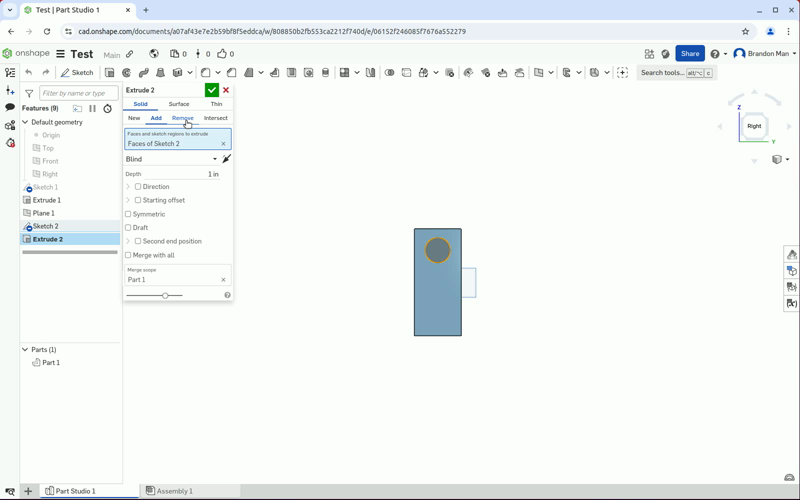
click(186, 120)
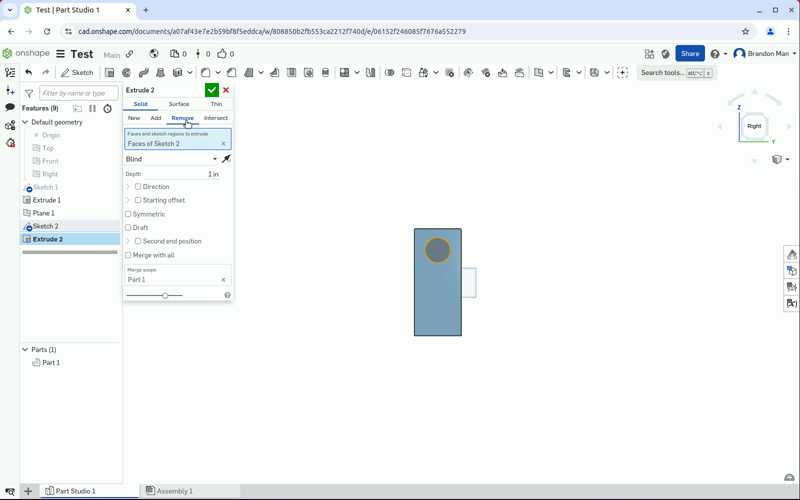
key(tab, 4)
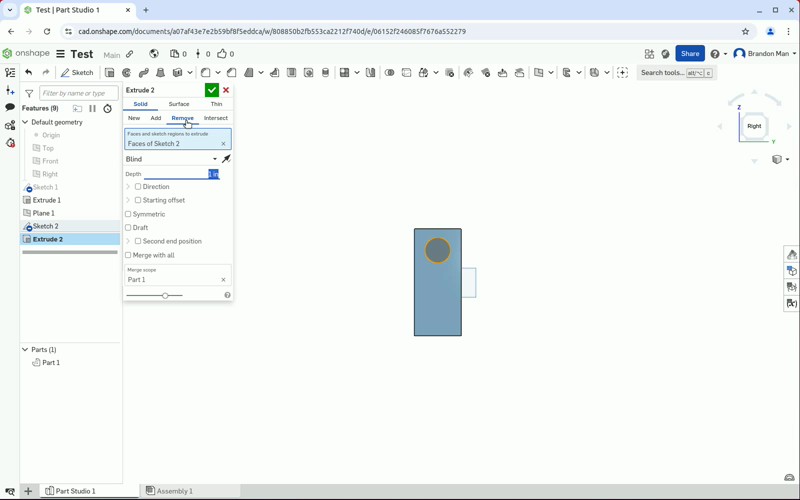
text(14.683)
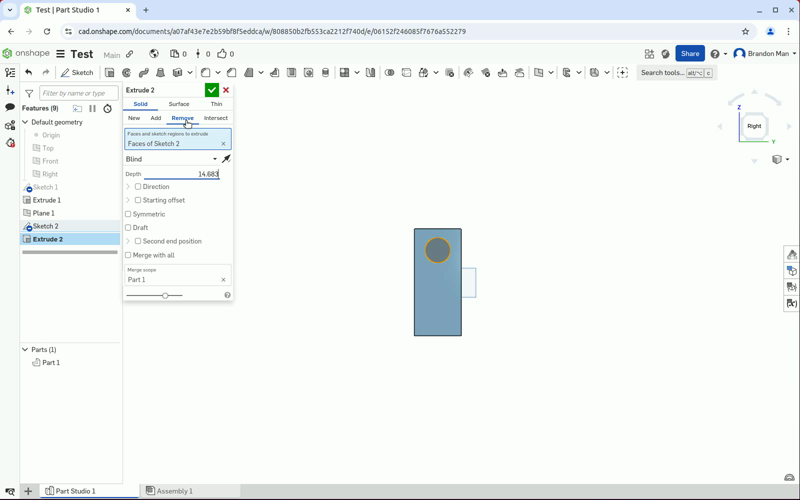
key(tab, 6)
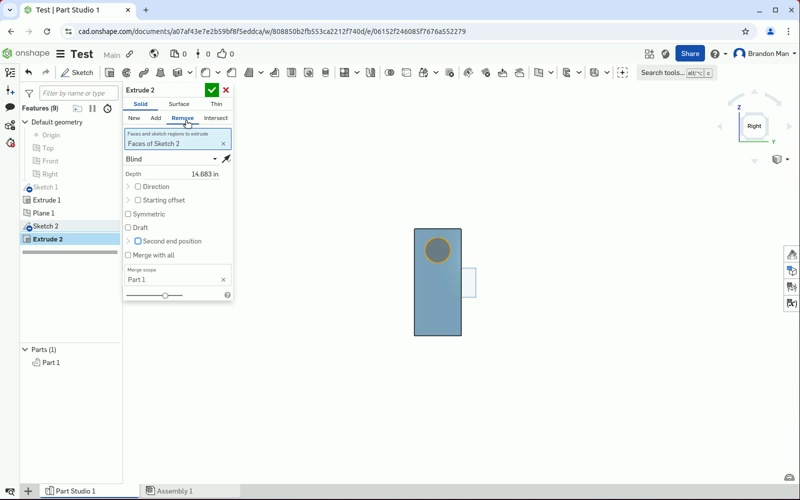
key(space)
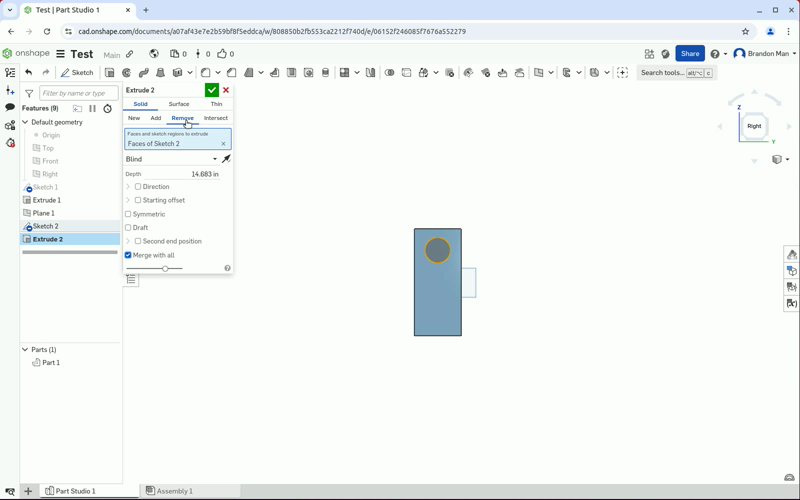
key(enter)
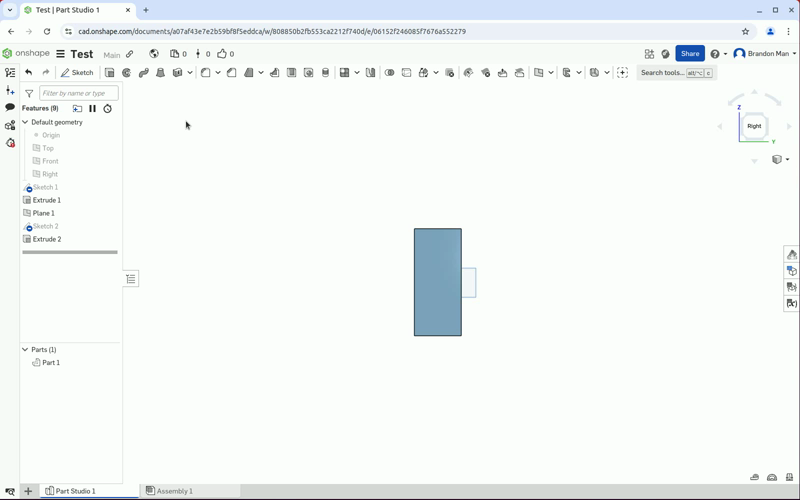
key(shift+h)
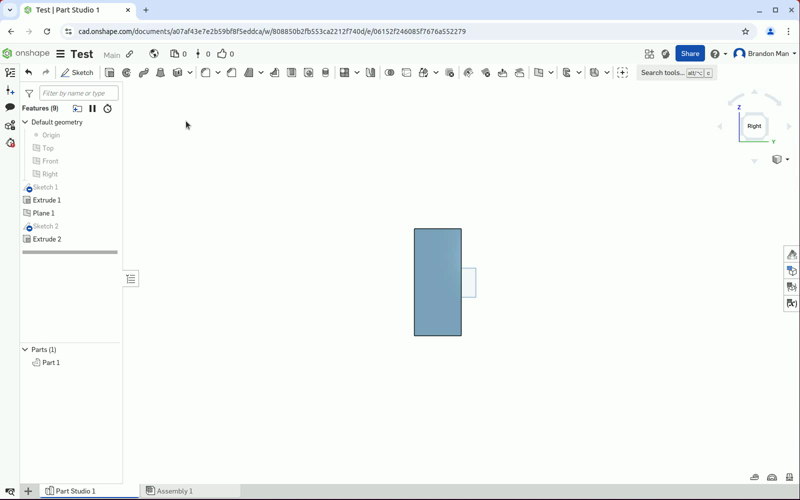
key(shift+h)
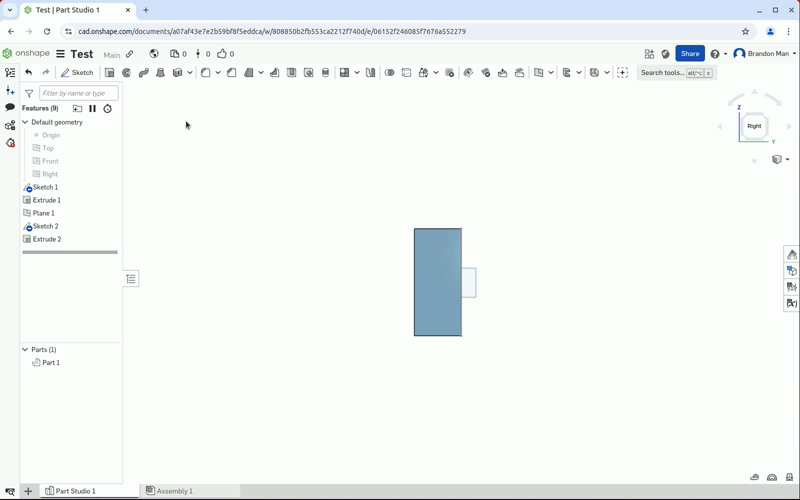
key(shift+7)
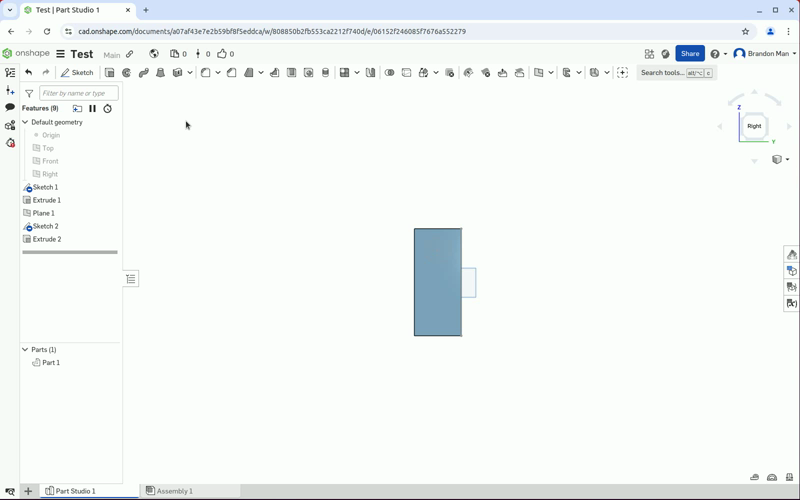
key(right, 2)
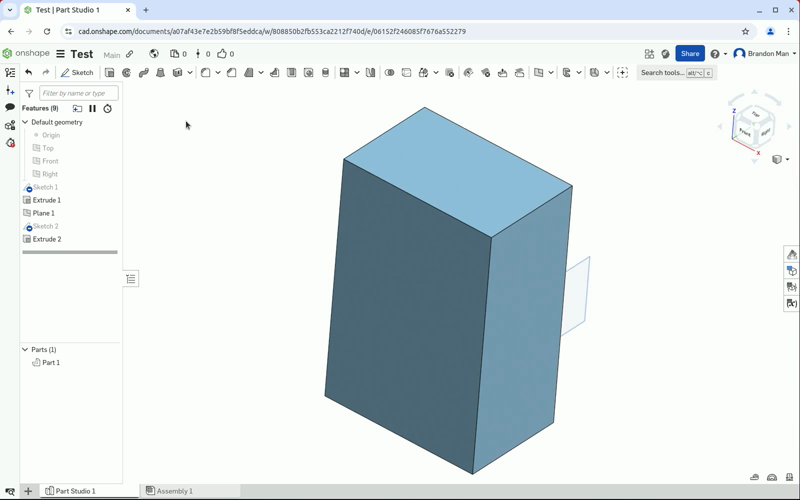
key(down, 2)
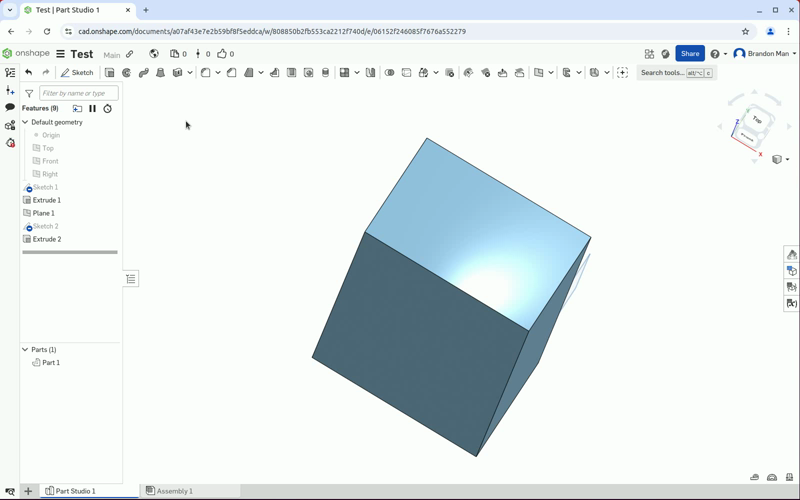
key(up, 2)
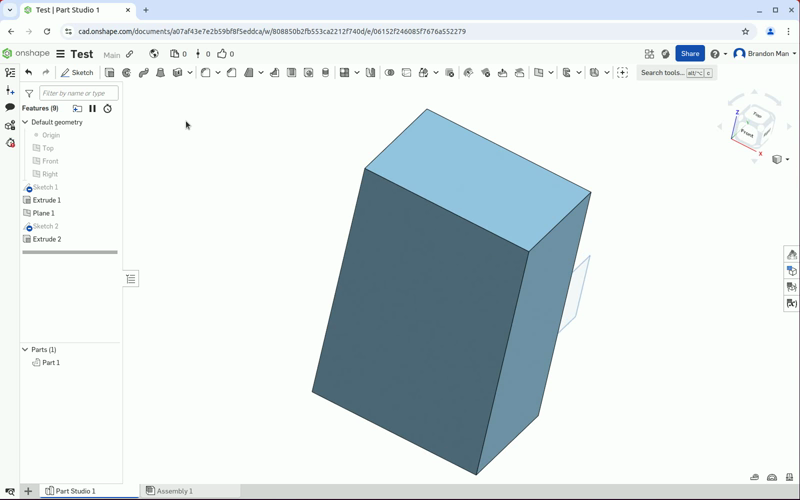
key(left, 2)
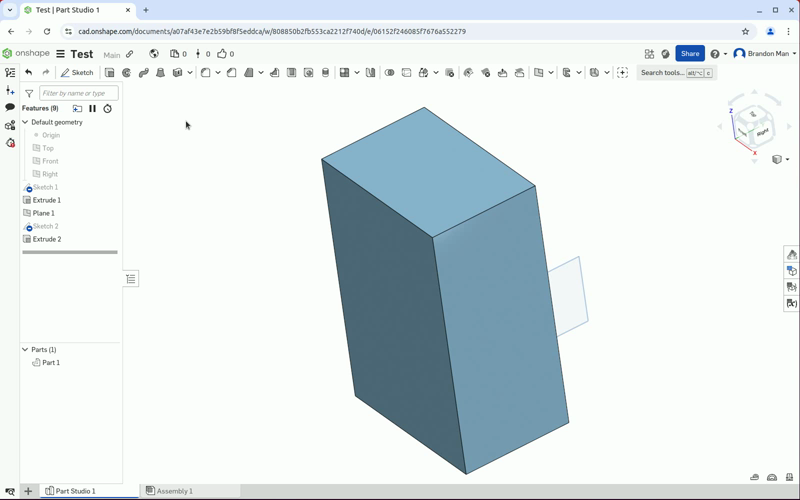
mouse_move(73, 189)
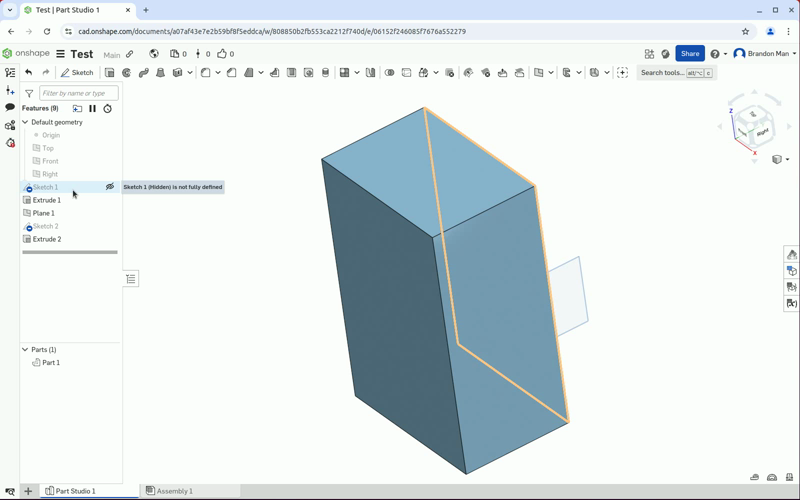
click(73, 189)